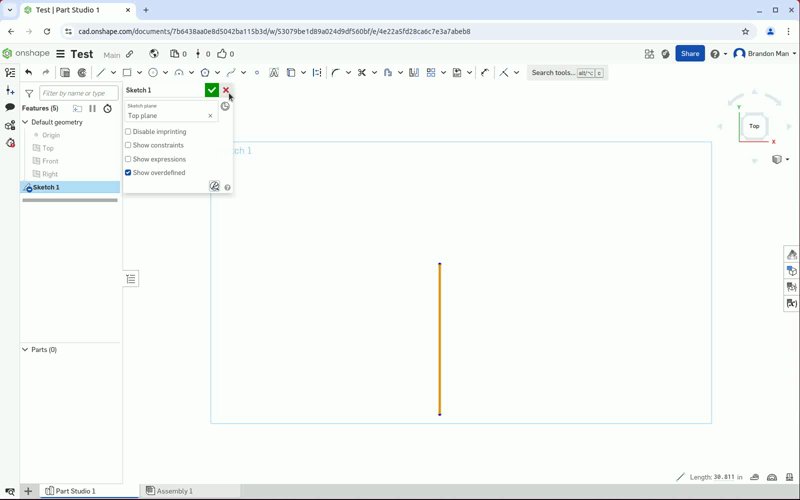
key(shift+h)
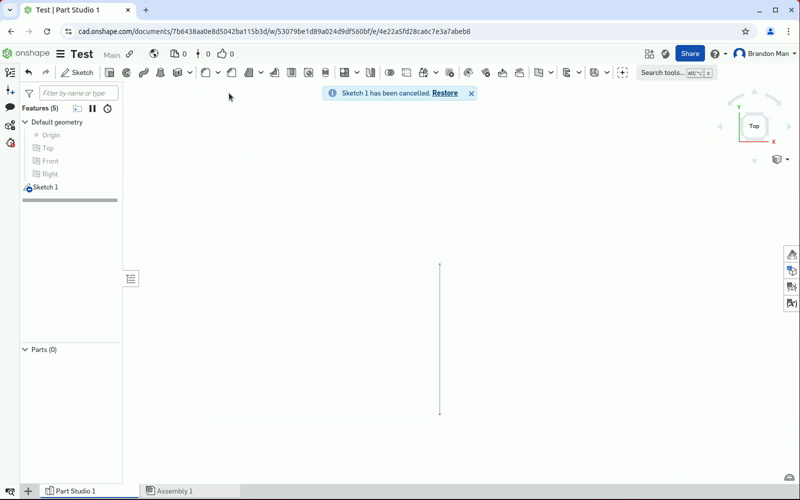
key(shift+s)
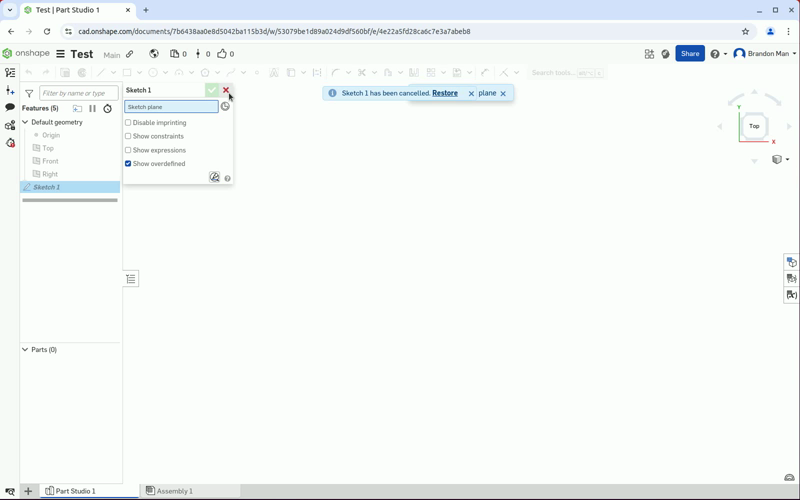
mouse_move(73, 150)
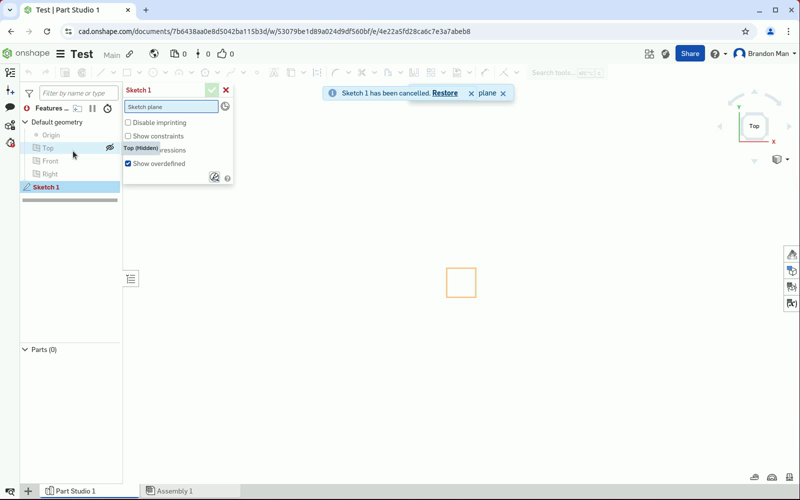
click(73, 150)
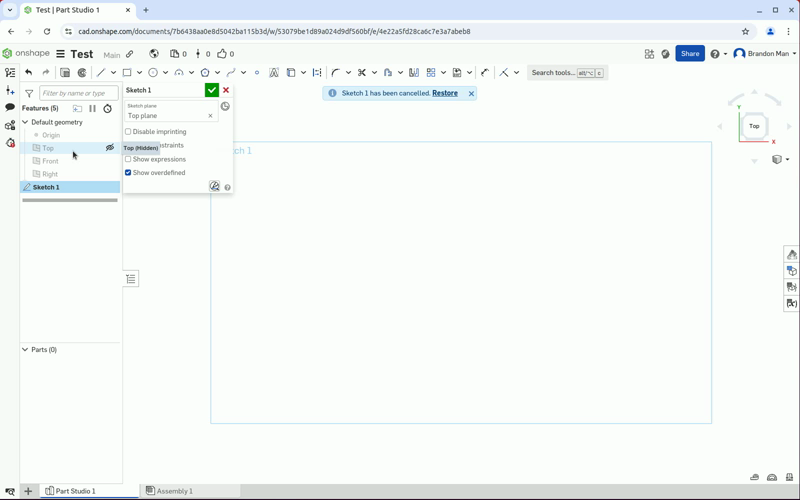
mouse_move(73, 352)
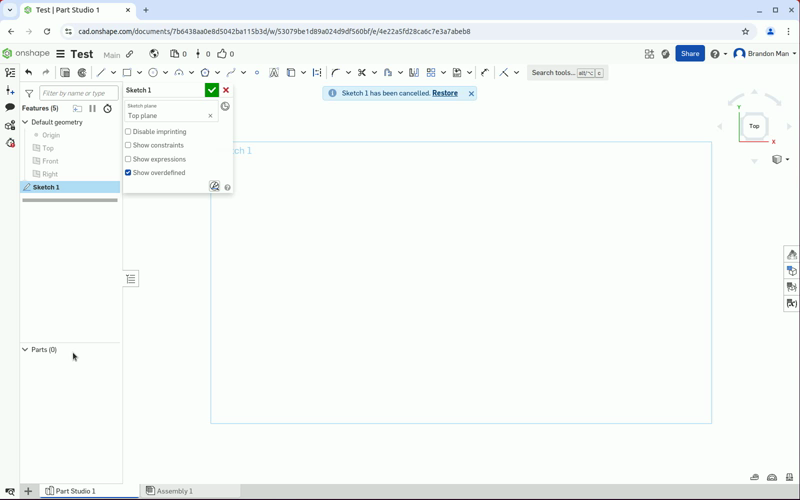
key(y)
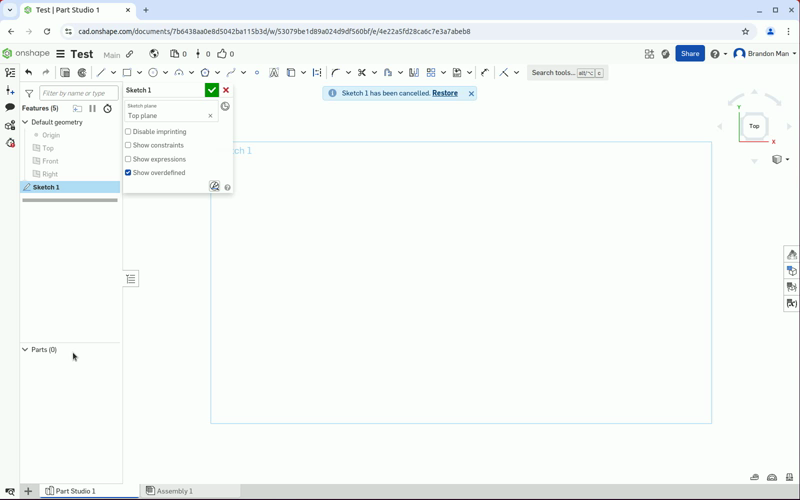
key(c)
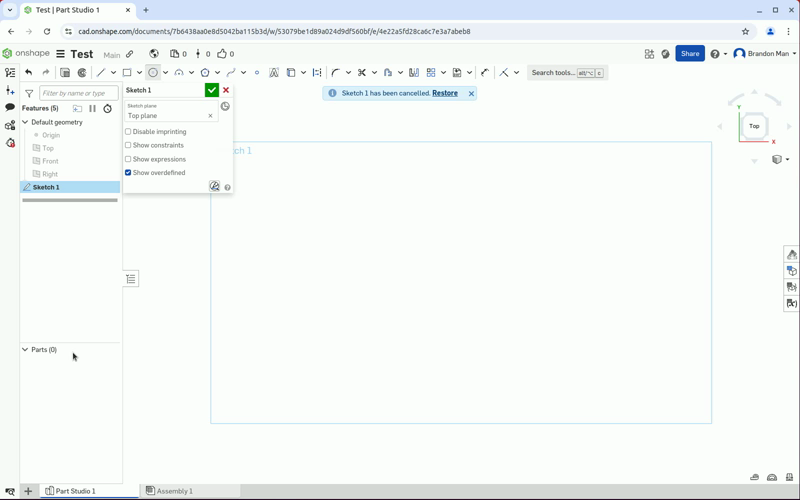
key_down(shift)
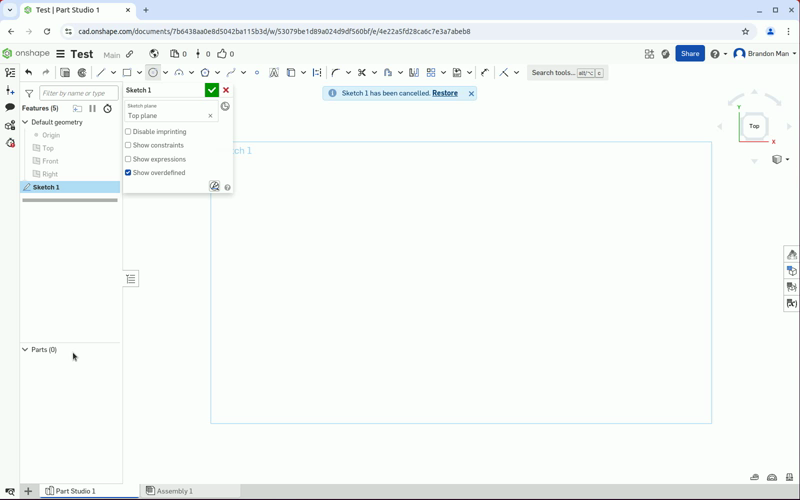
mouse_move(461, 282)
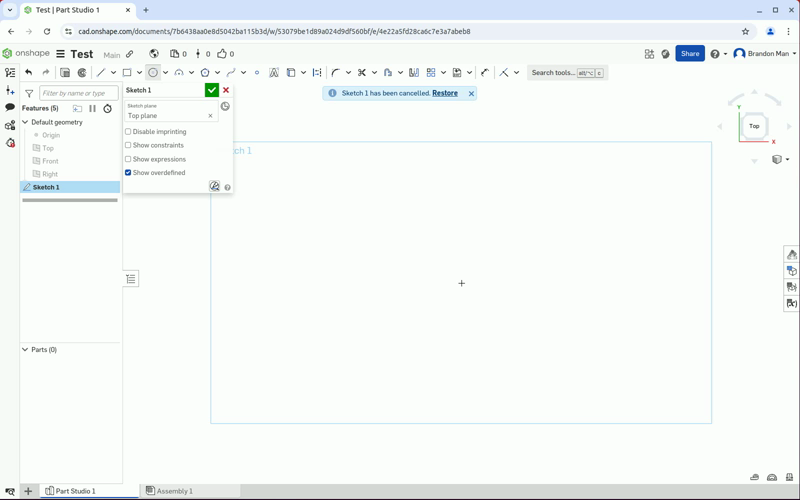
click(461, 282)
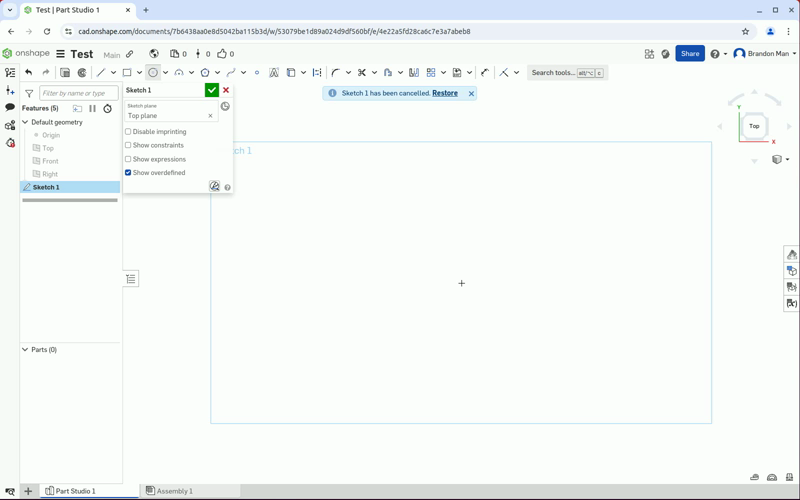
key_up(shift)
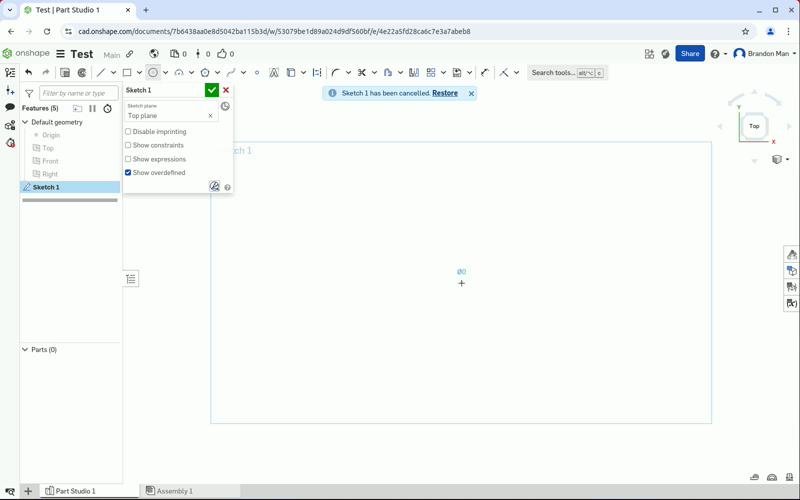
mouse_move(476, 282)
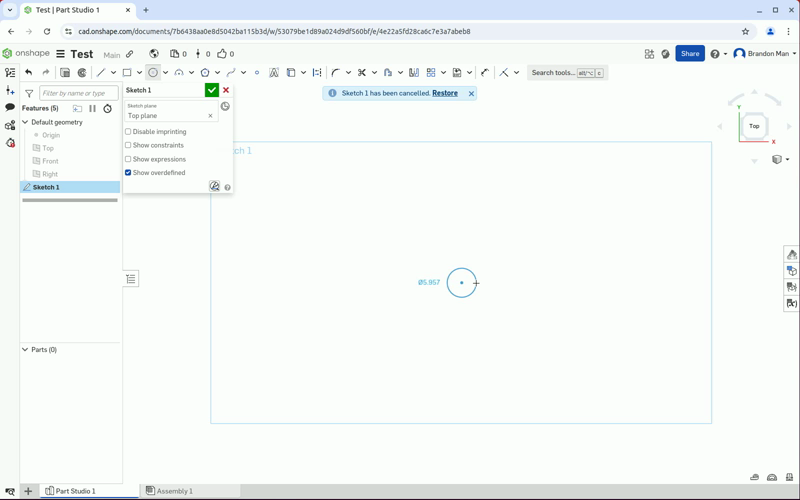
click(476, 282)
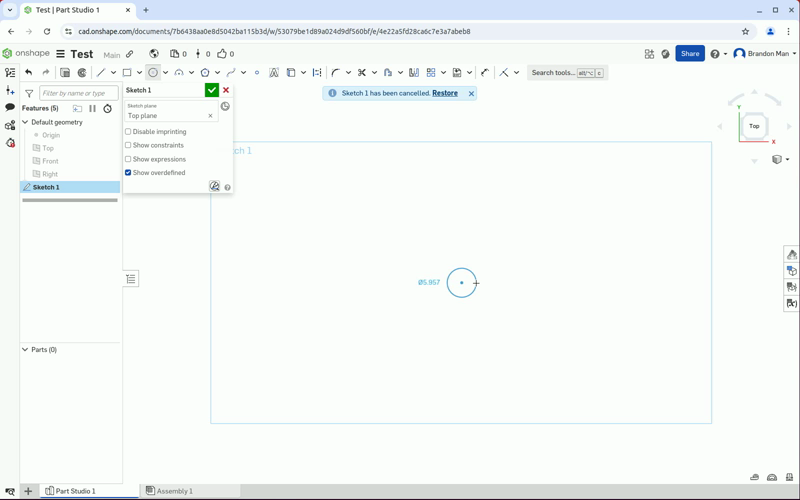
key(esc)
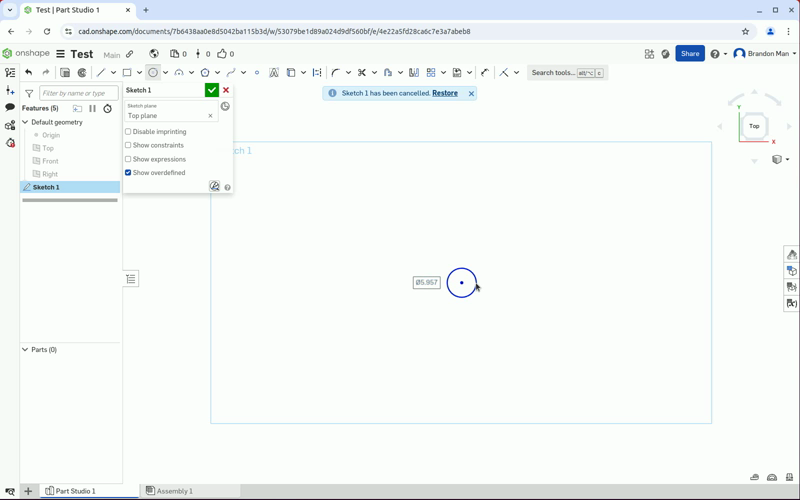
key(c)
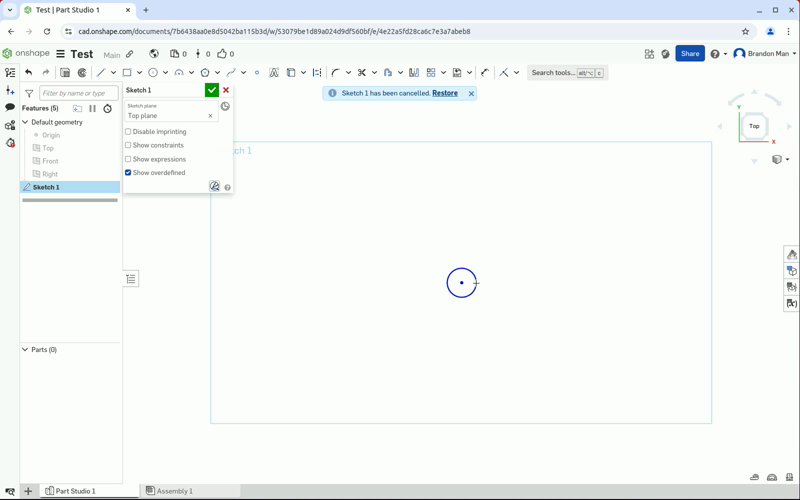
key_down(shift)
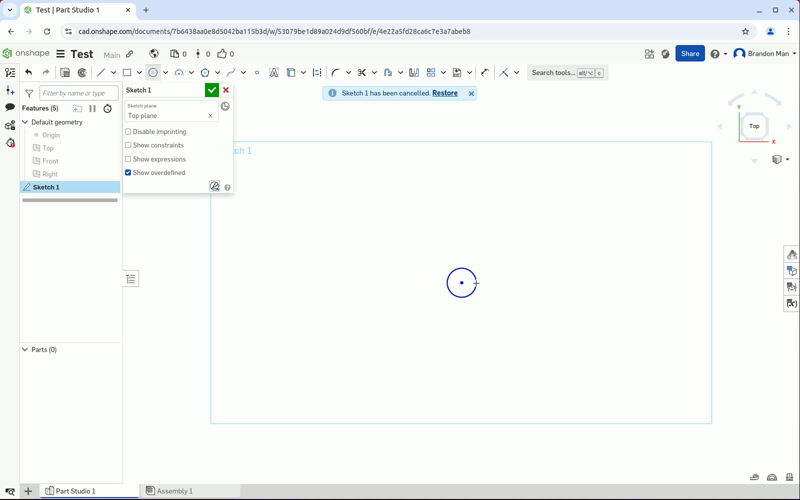
mouse_move(461, 282)
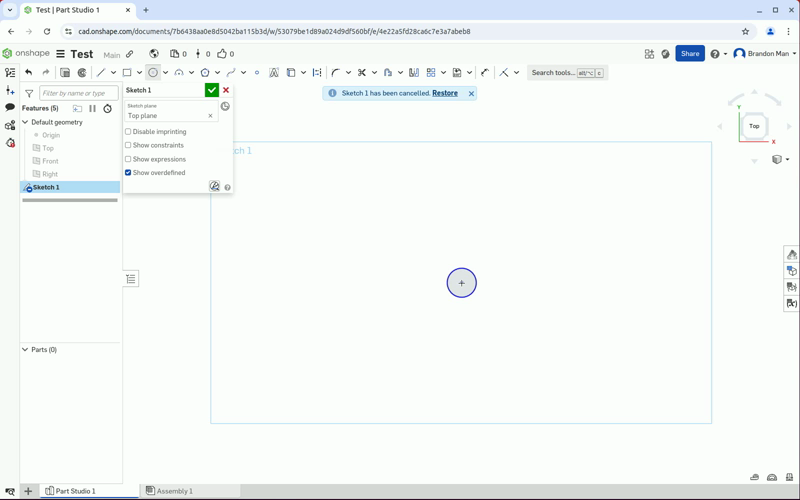
click(461, 282)
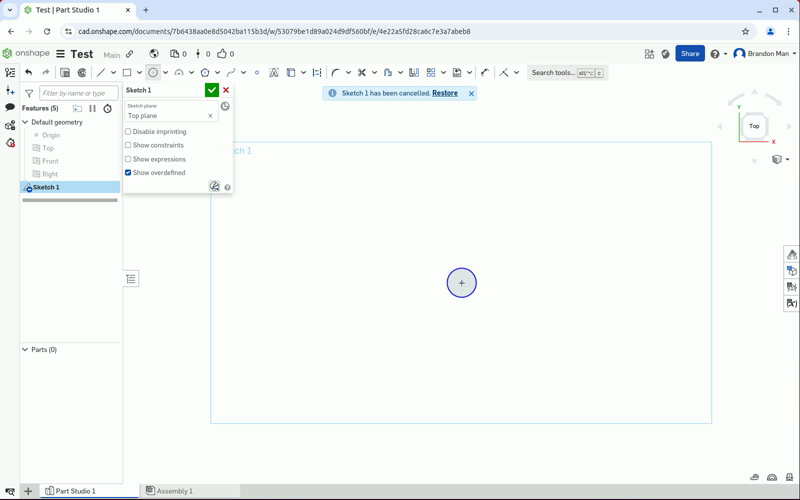
key_up(shift)
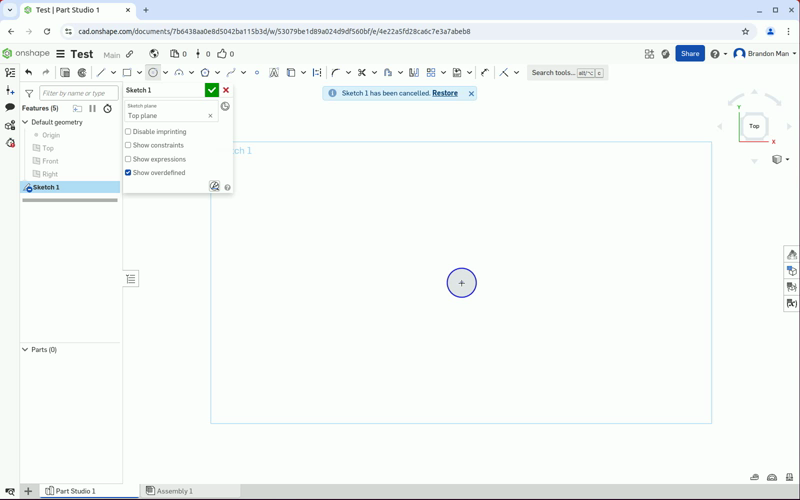
mouse_move(467, 282)
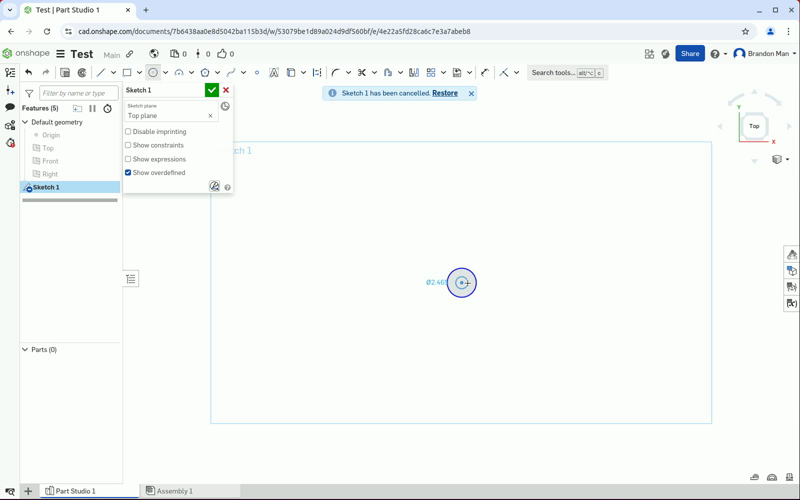
click(467, 282)
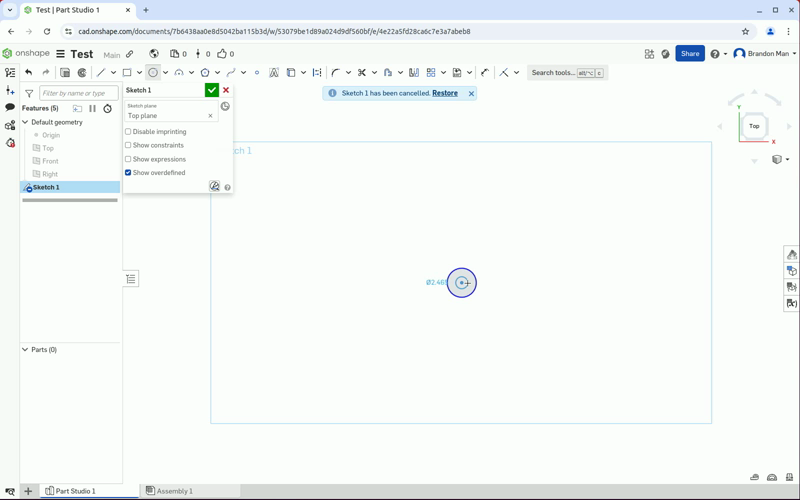
key(esc)
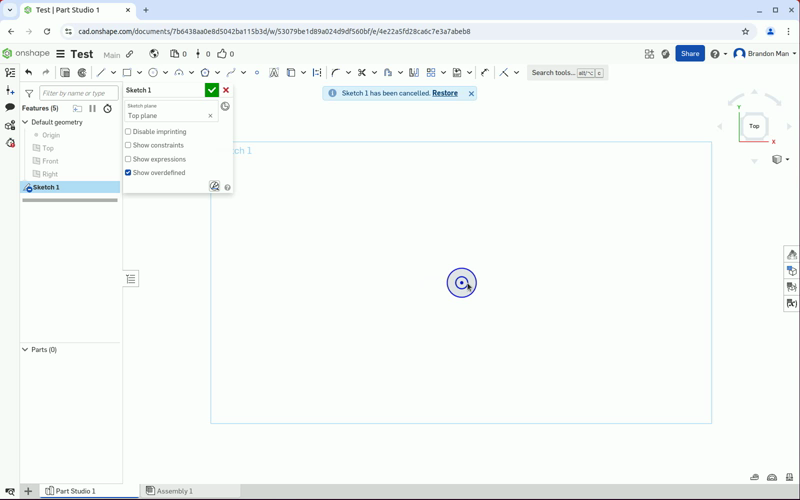
mouse_move(453, 284)
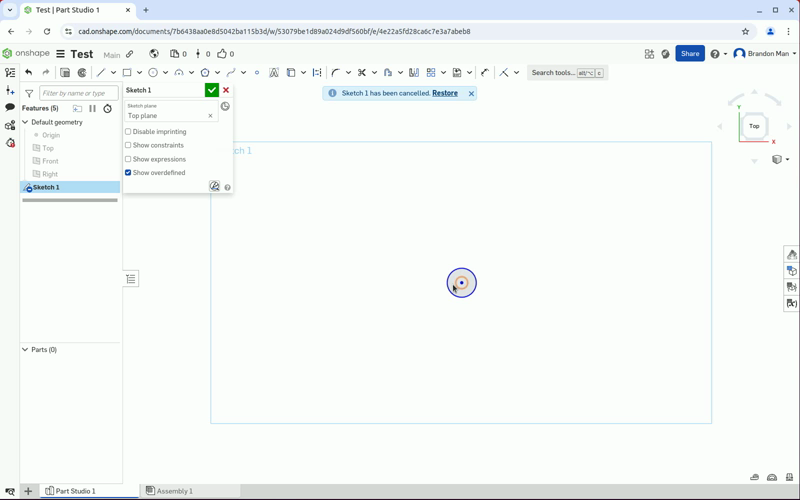
scroll(6)
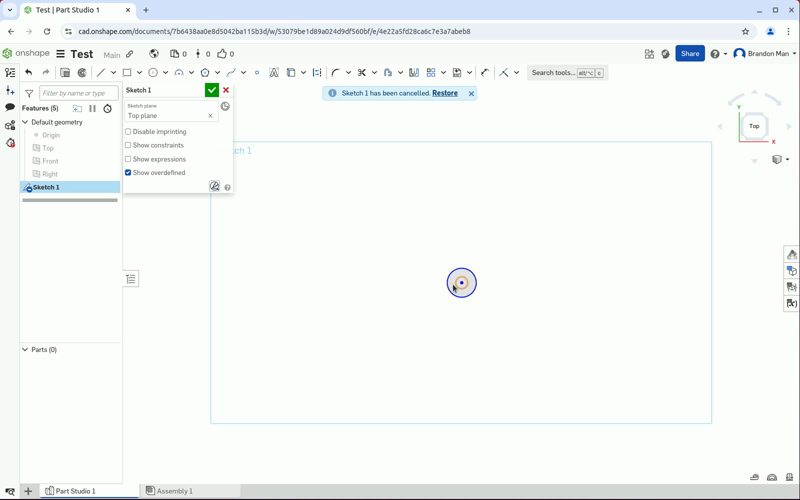
scroll(6)
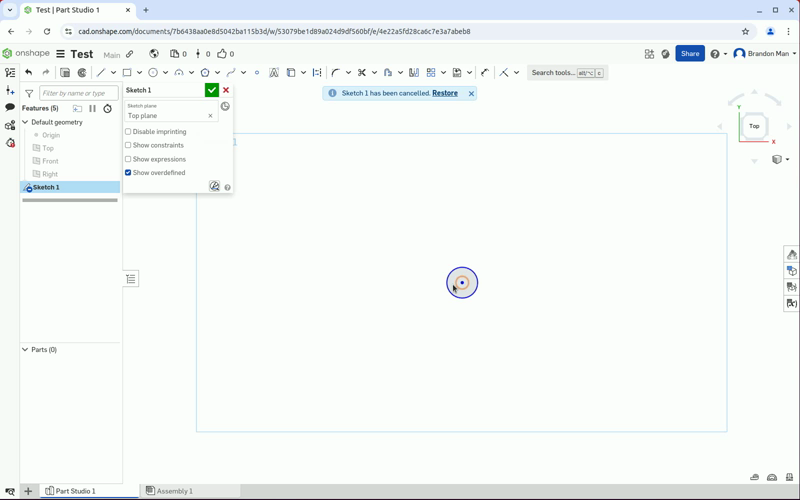
scroll(6)
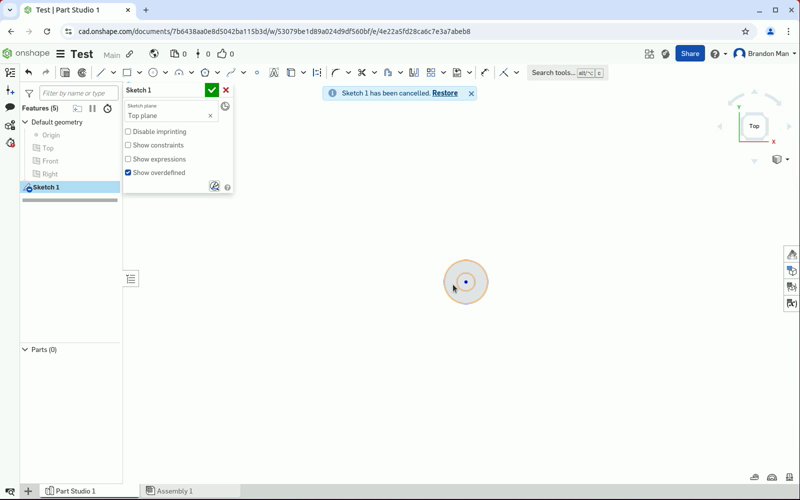
scroll(6)
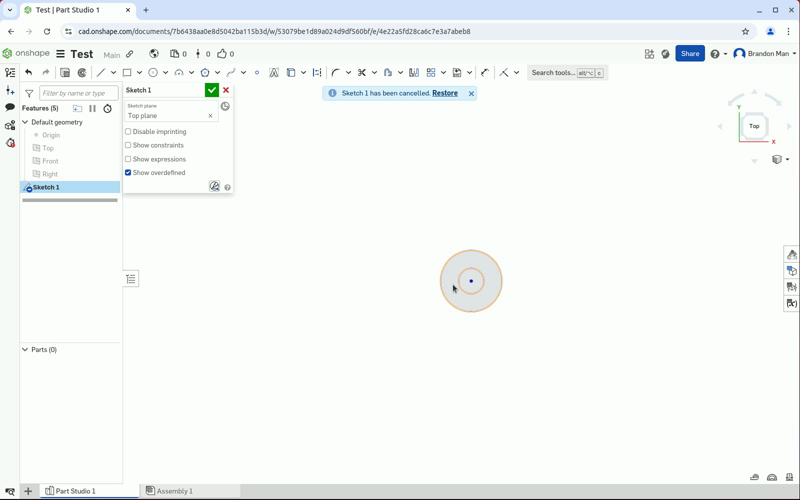
scroll(6)
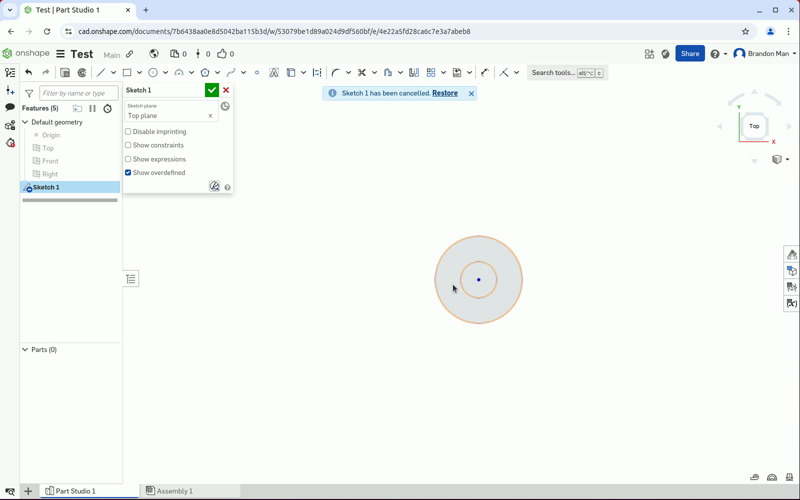
scroll(6)
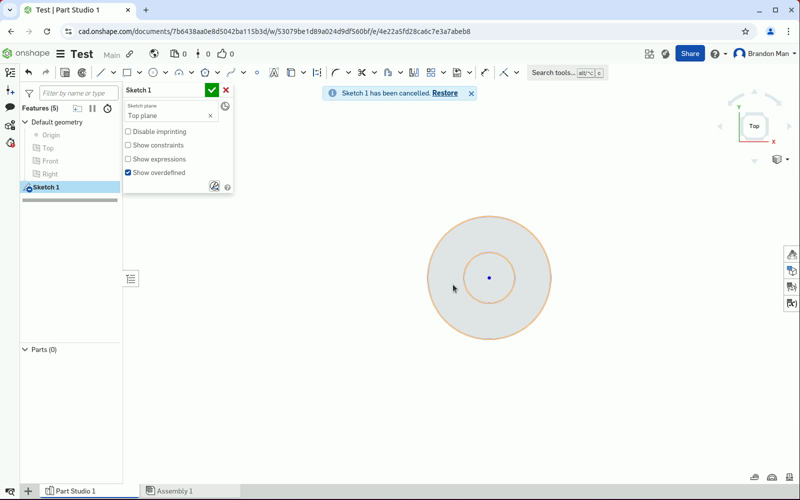
scroll(6)
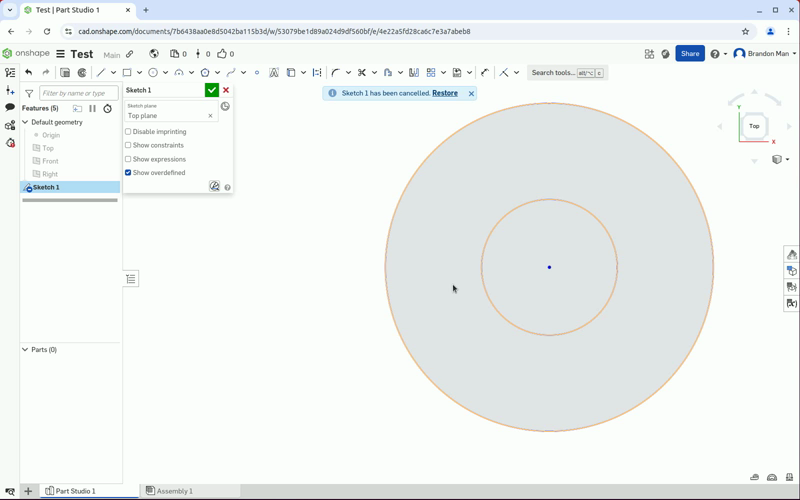
click(453, 284)
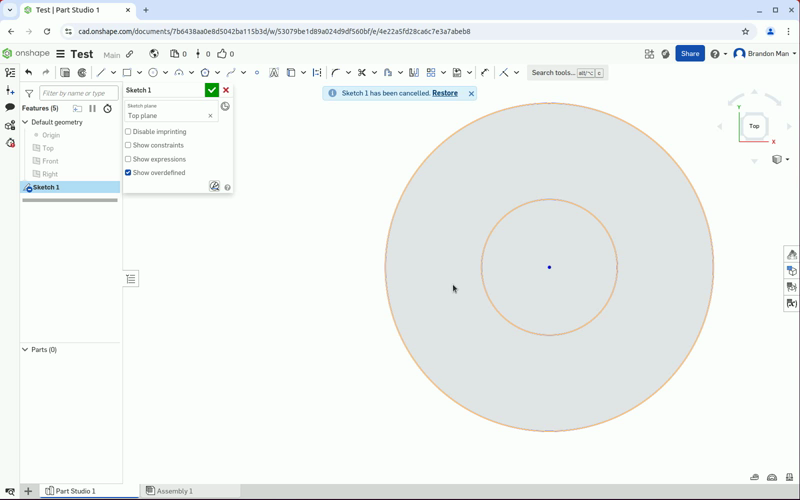
scroll(-6)
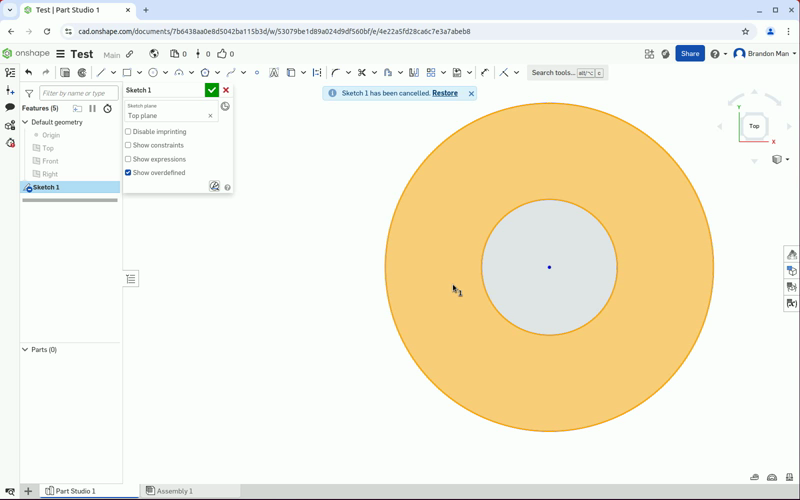
scroll(-6)
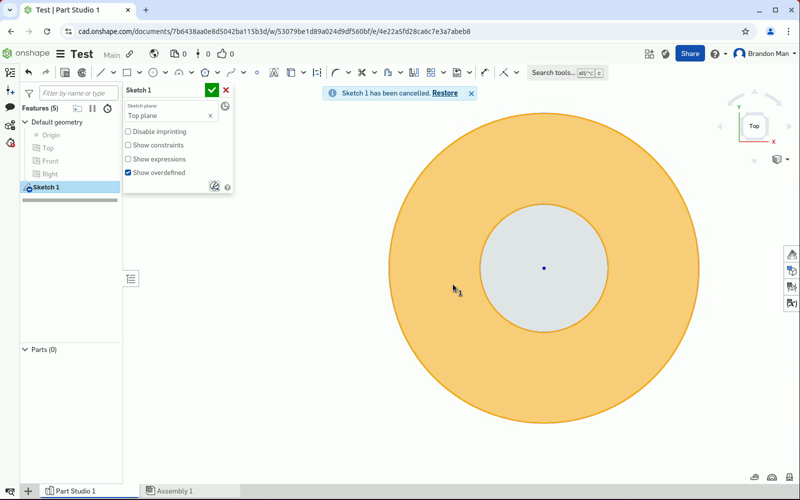
scroll(-6)
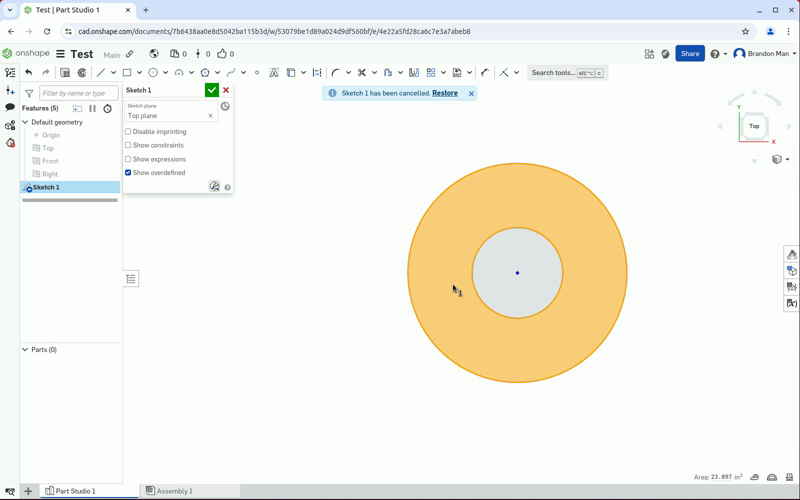
scroll(-6)
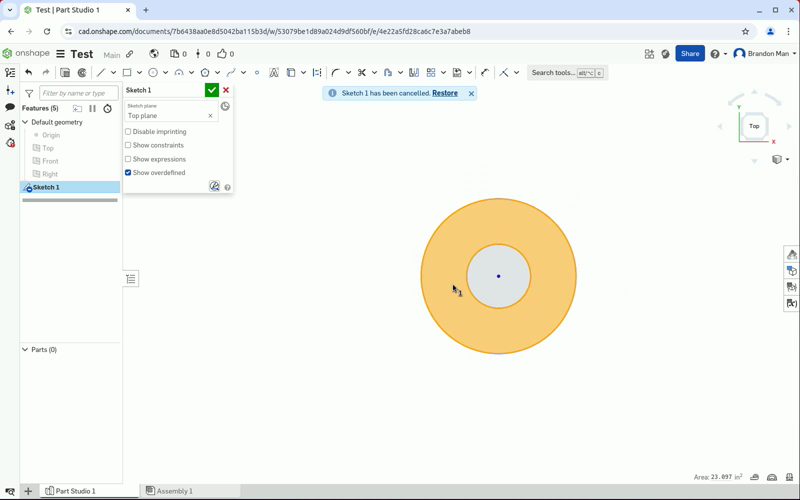
scroll(-6)
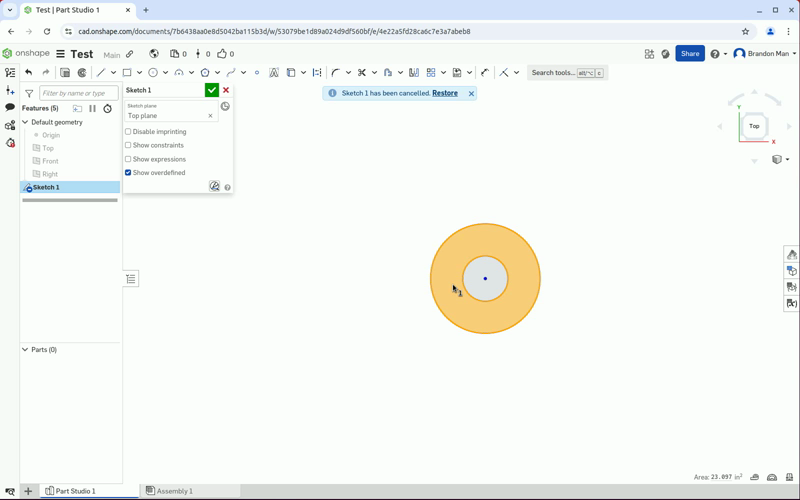
scroll(-6)
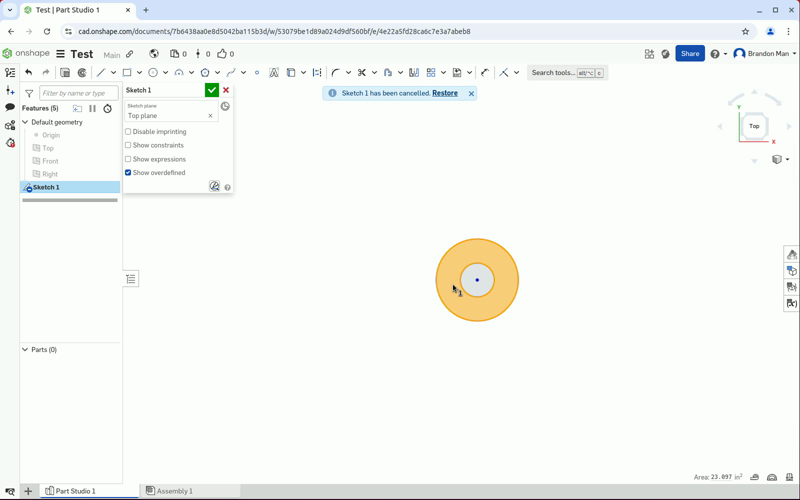
scroll(-6)
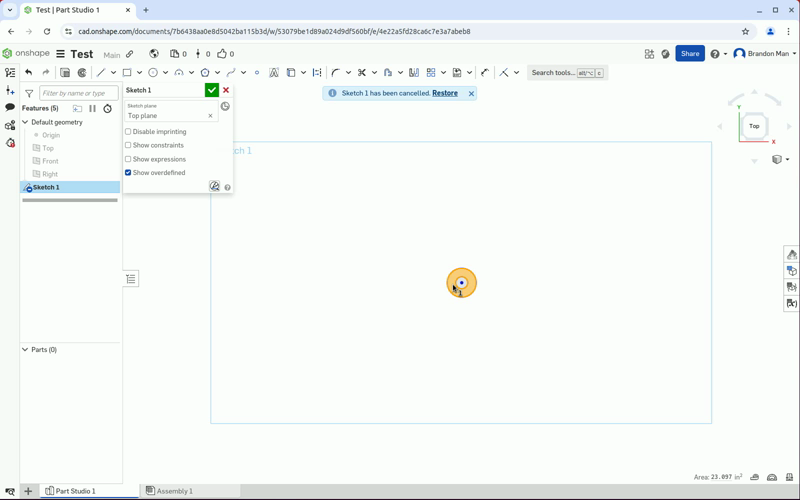
mouse_move(73, 352)
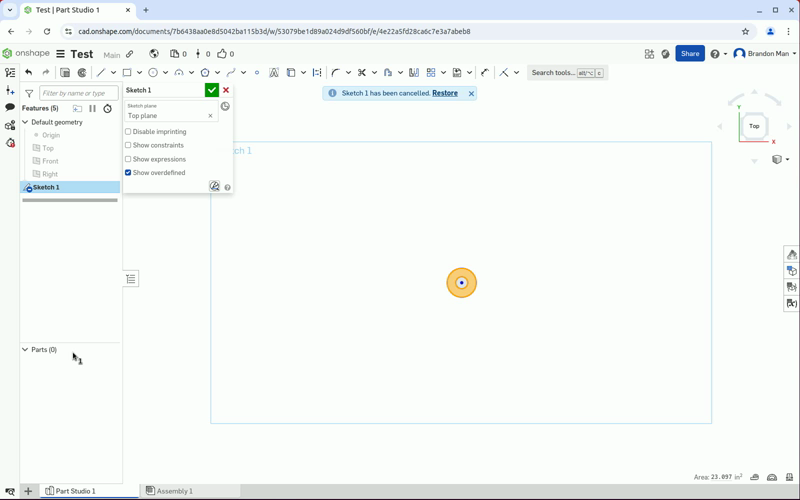
key(shift+y)
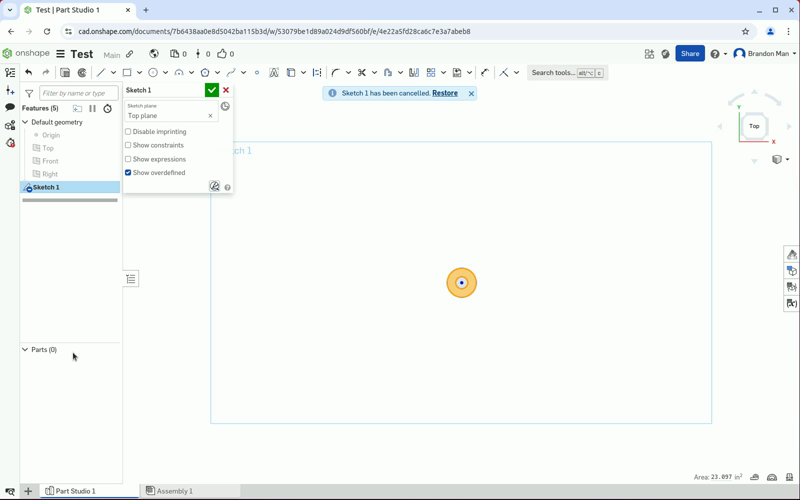
key(shift+e)
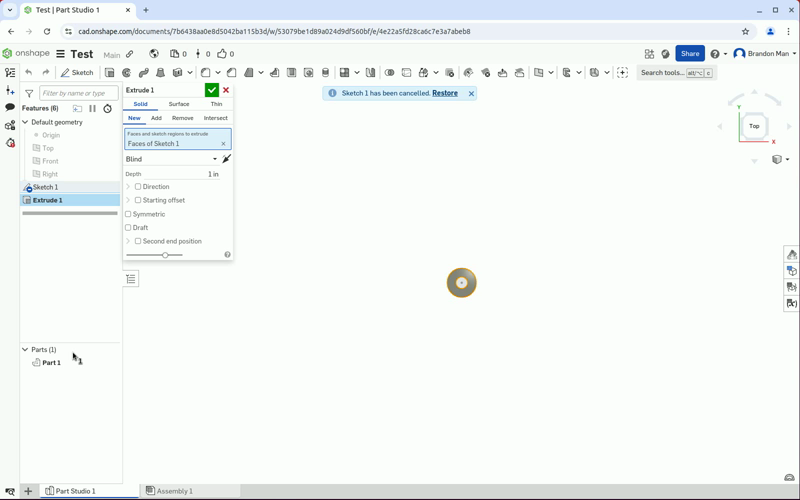
mouse_move(143, 106)
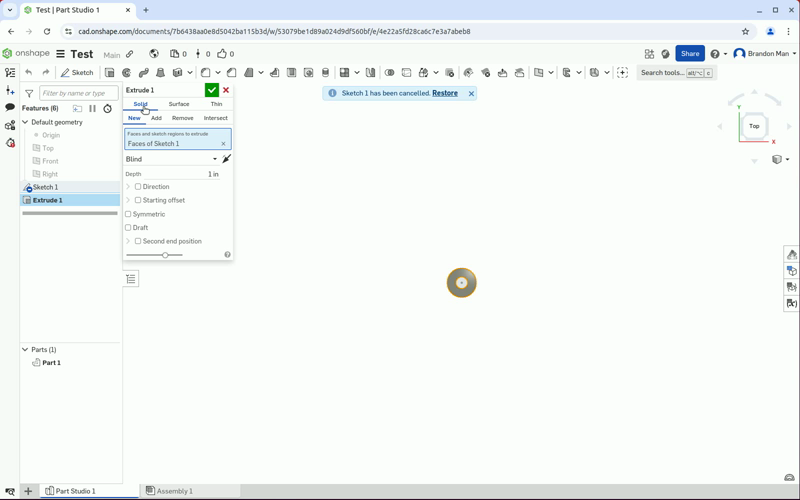
click(143, 106)
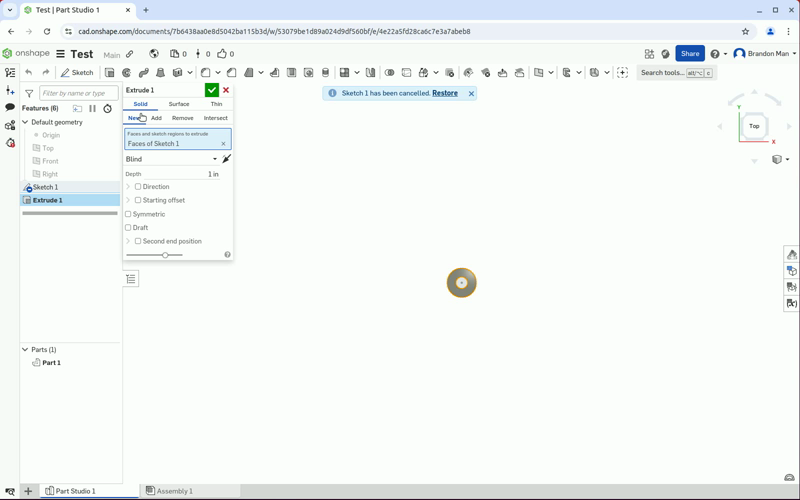
mouse_move(137, 120)
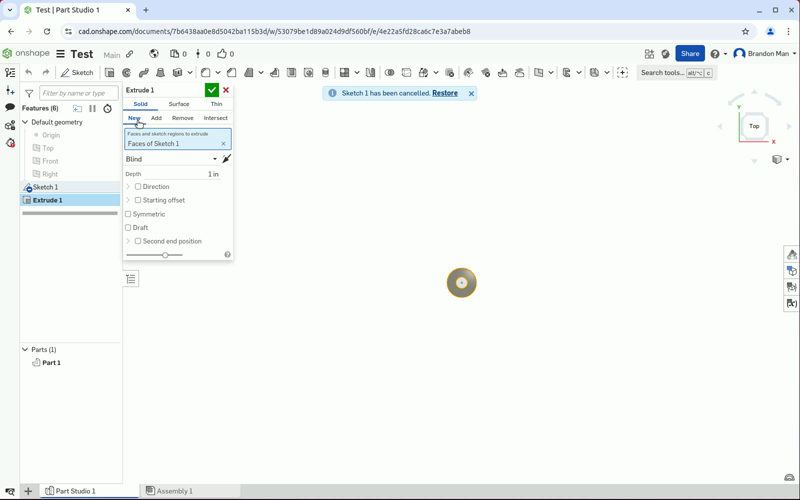
click(137, 120)
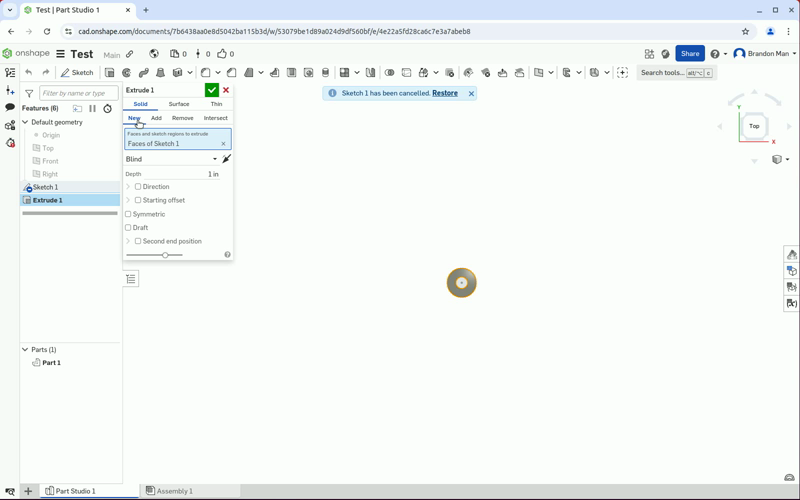
key(tab, 4)
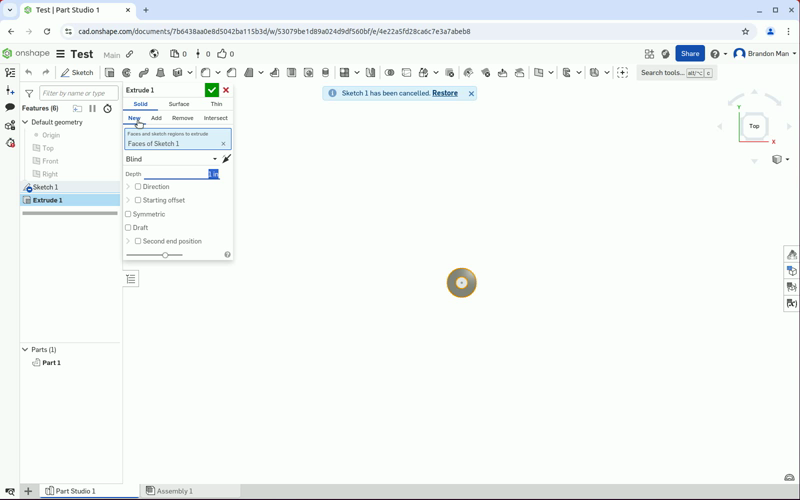
text(1.444)
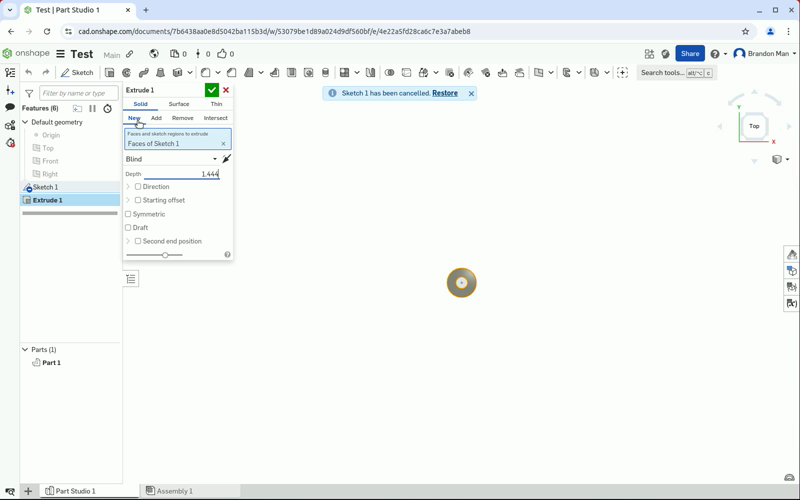
key(enter)
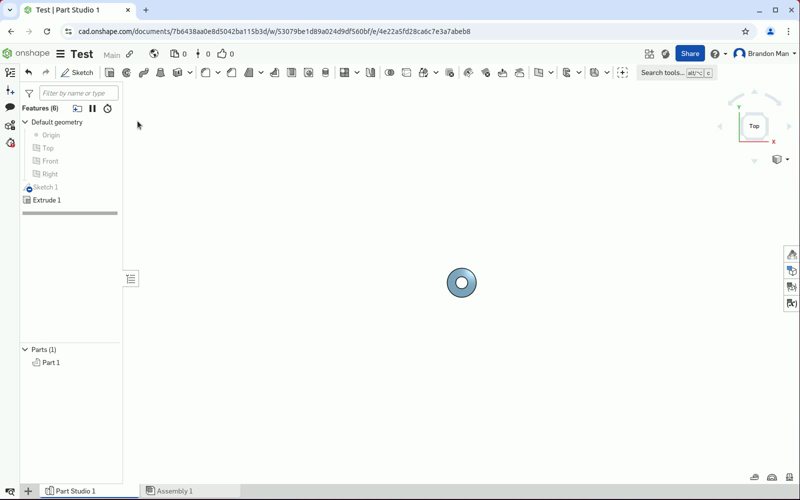
key(shift+h)
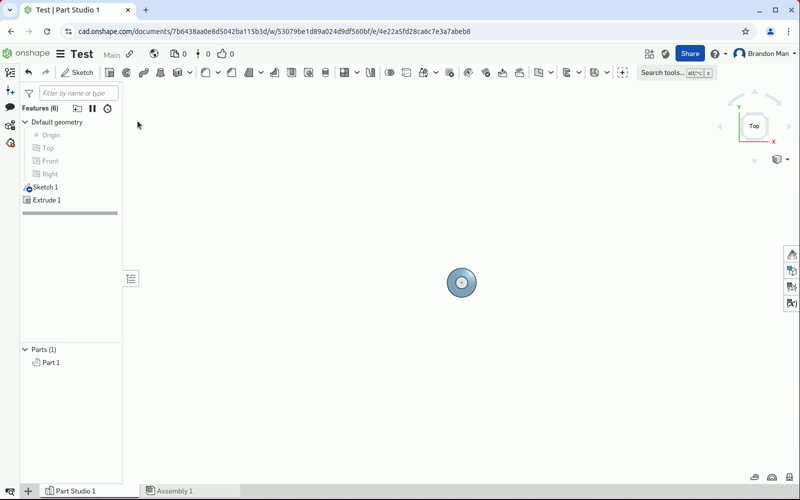
key(shift+h)
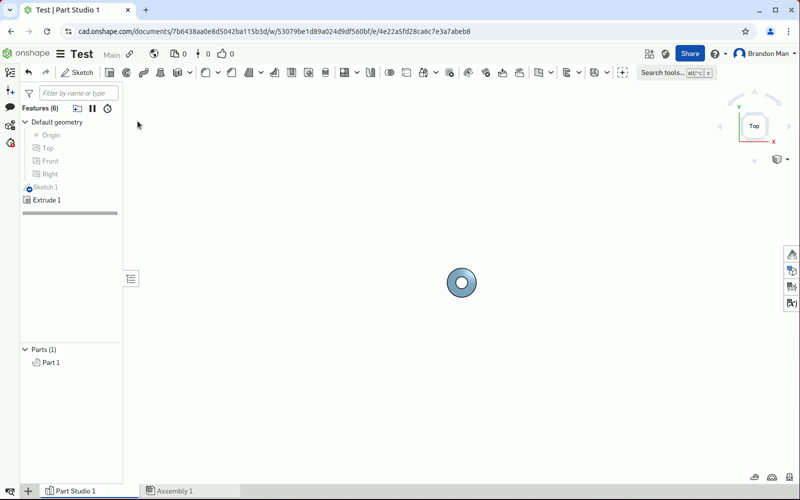
mouse_move(73, 189)
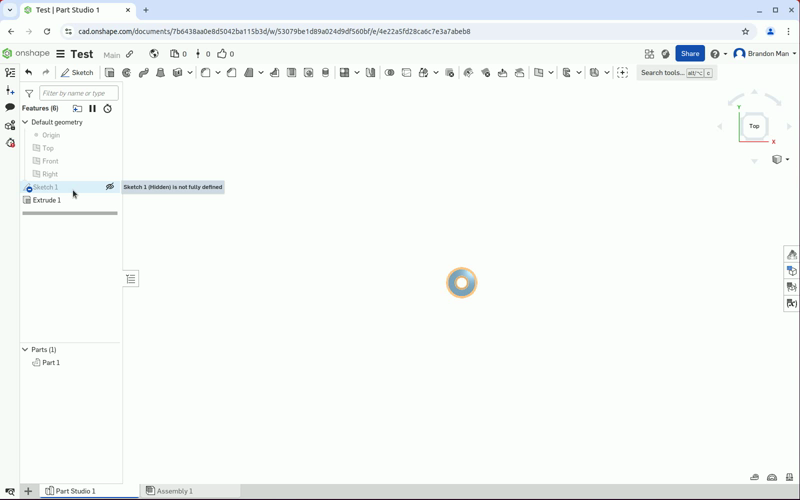
click(73, 189)
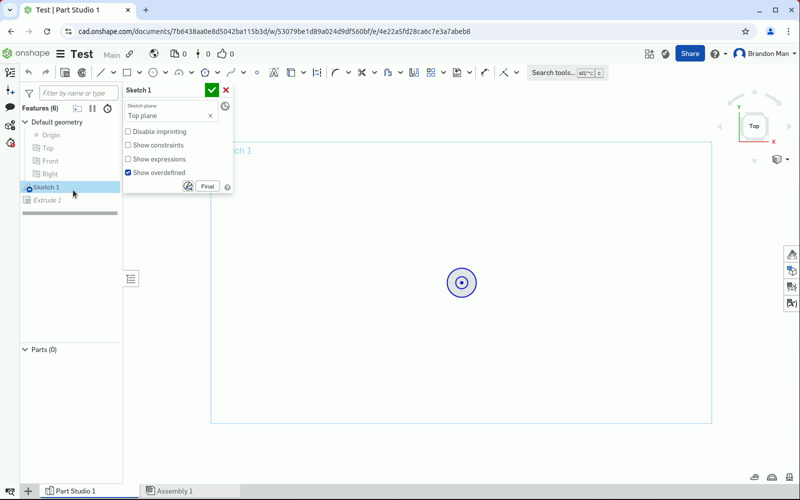
mouse_move(229, 92)
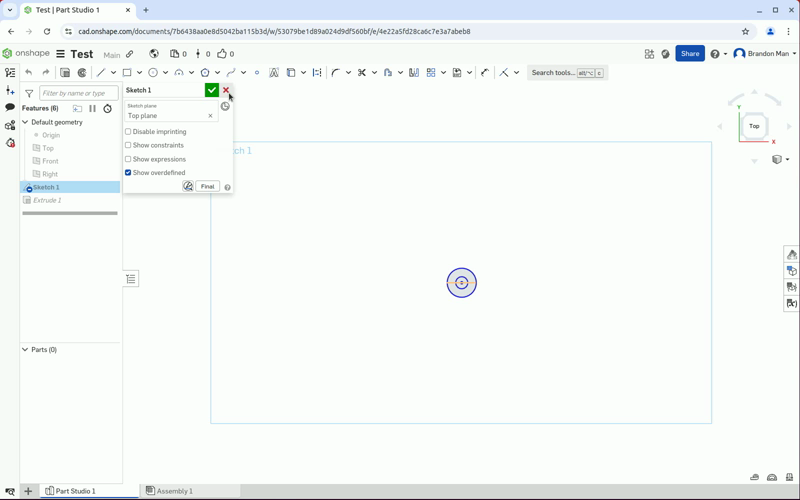
click(229, 92)
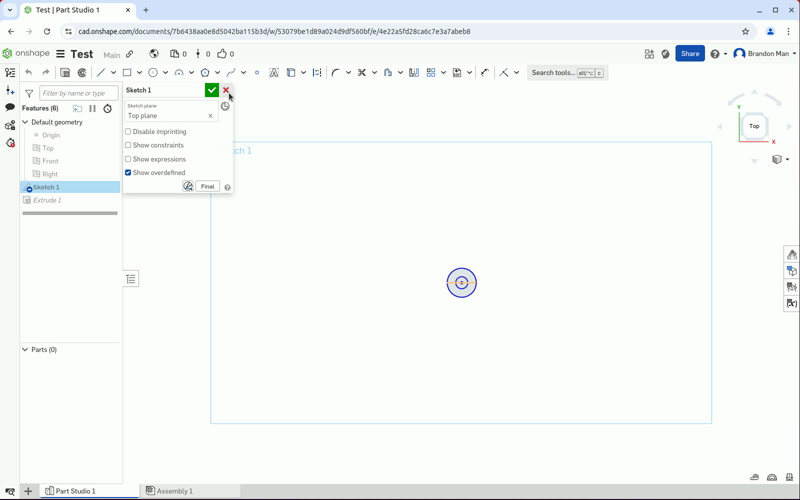
key(shift+s)
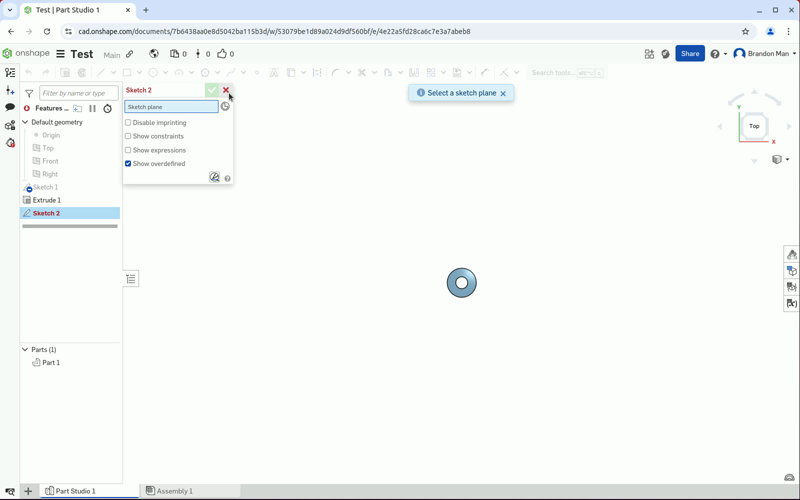
mouse_move(73, 150)
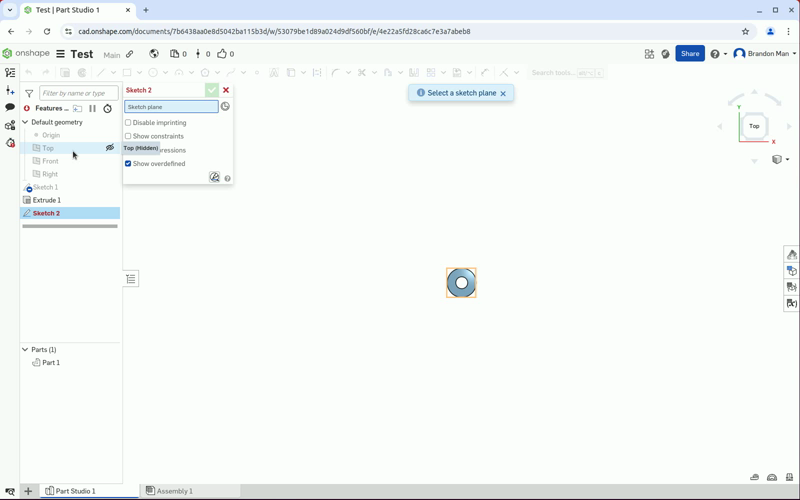
click(73, 150)
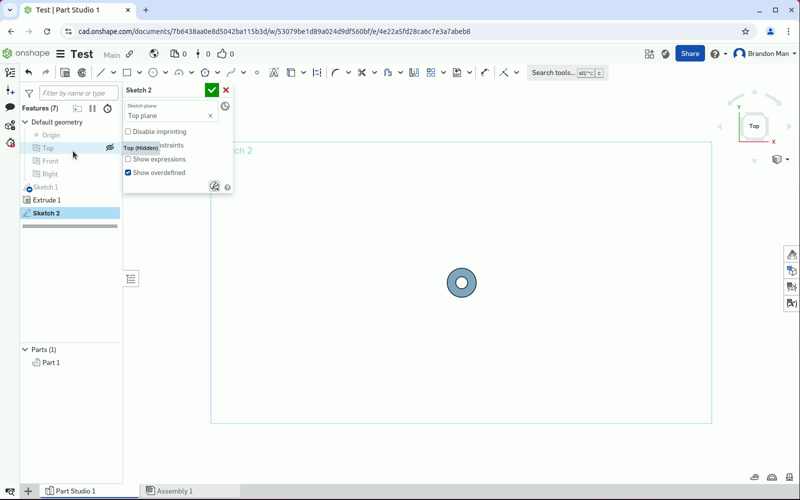
mouse_move(73, 352)
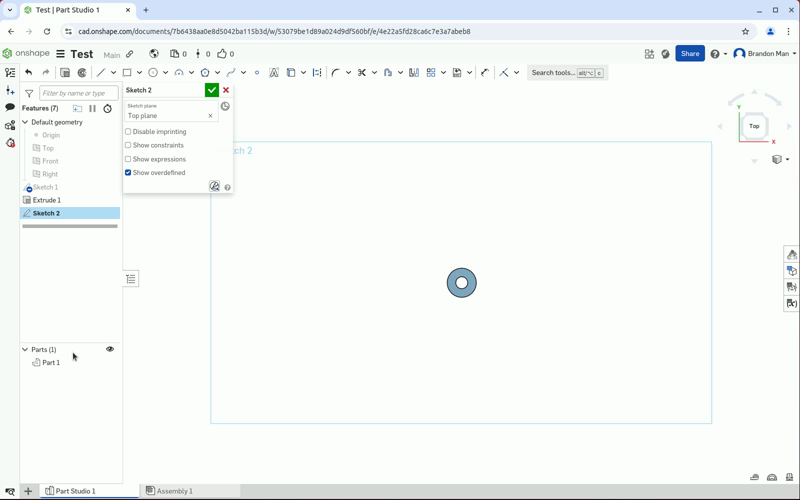
key(y)
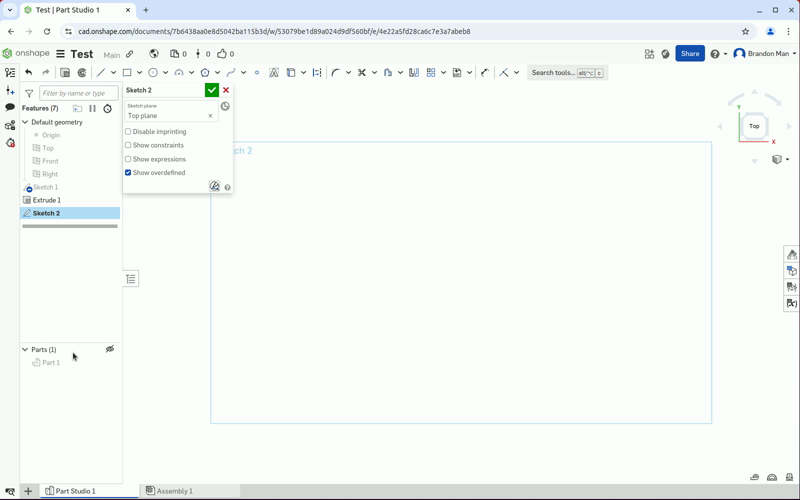
key(c)
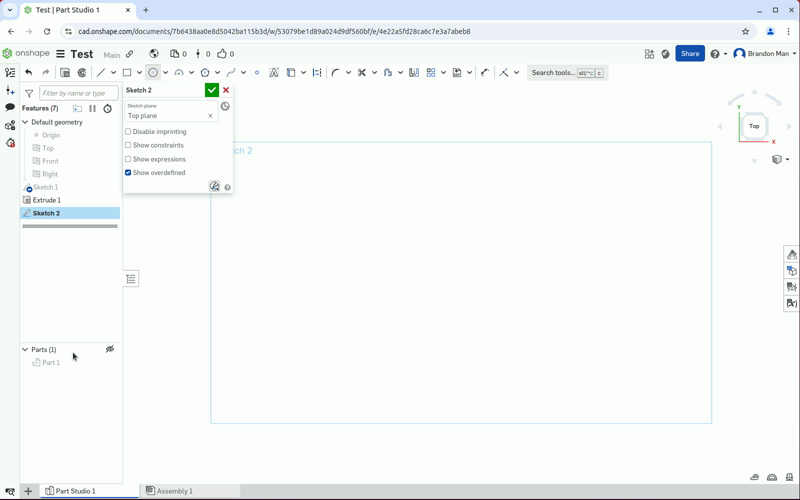
key_down(shift)
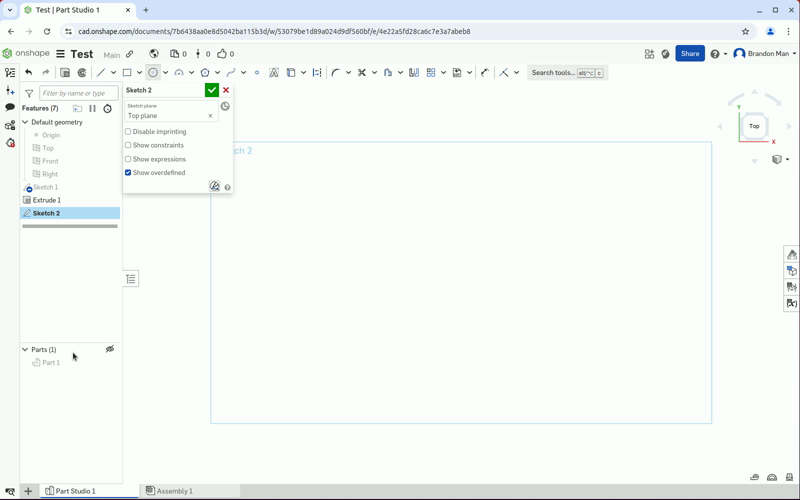
mouse_move(460, 282)
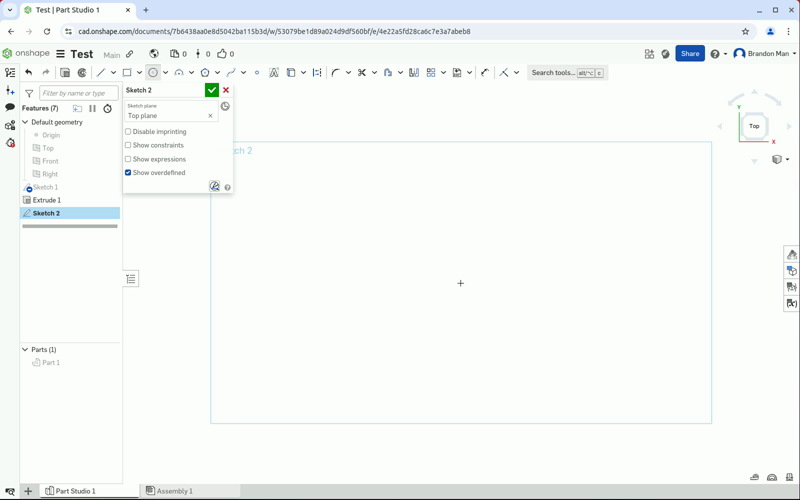
click(460, 282)
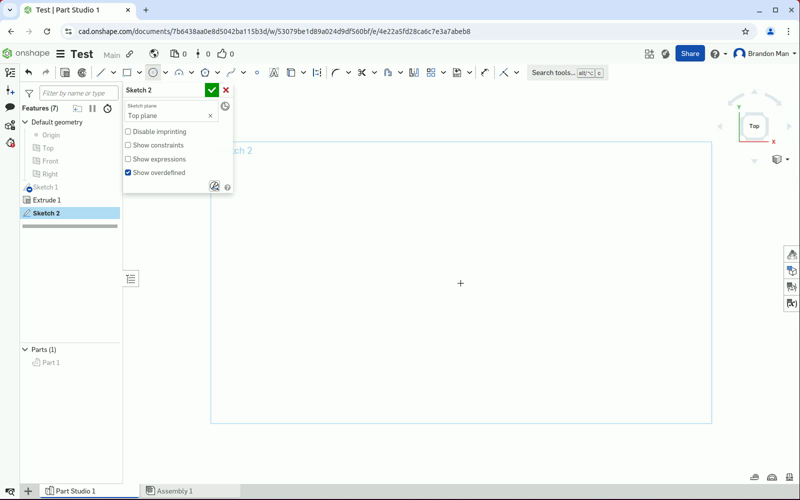
key_up(shift)
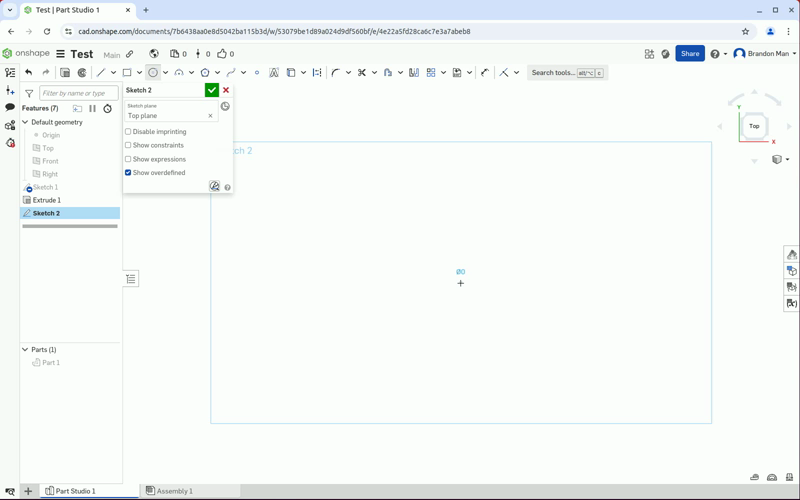
mouse_move(466, 282)
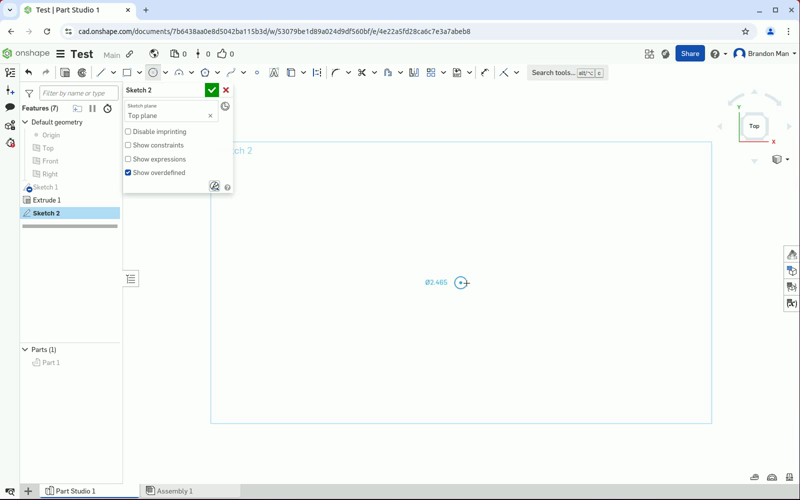
click(466, 282)
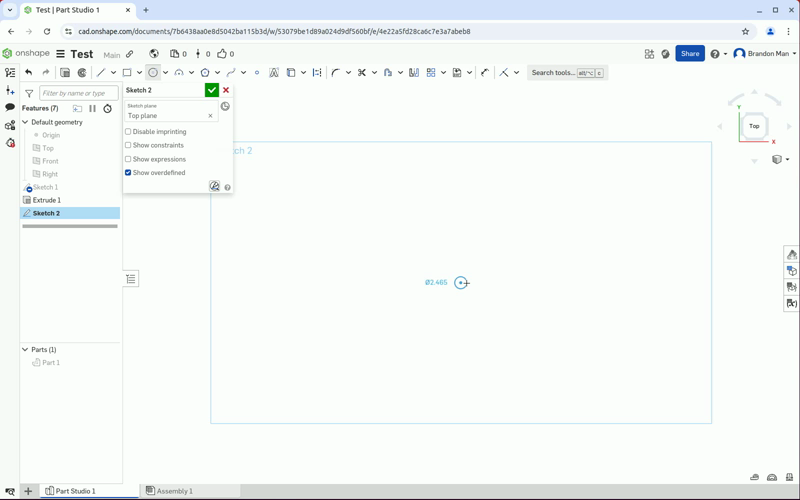
key(esc)
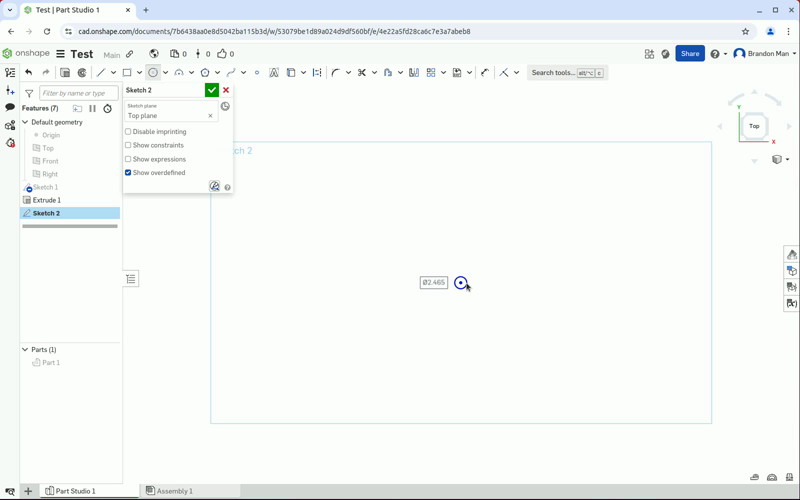
mouse_move(464, 278)
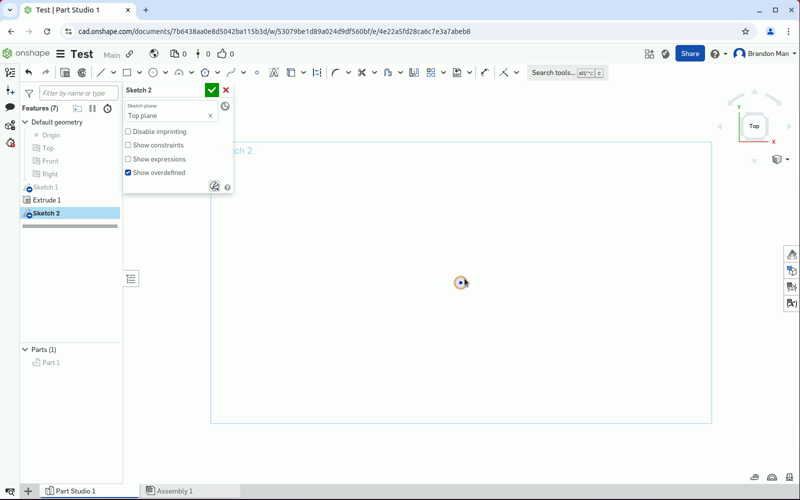
scroll(6)
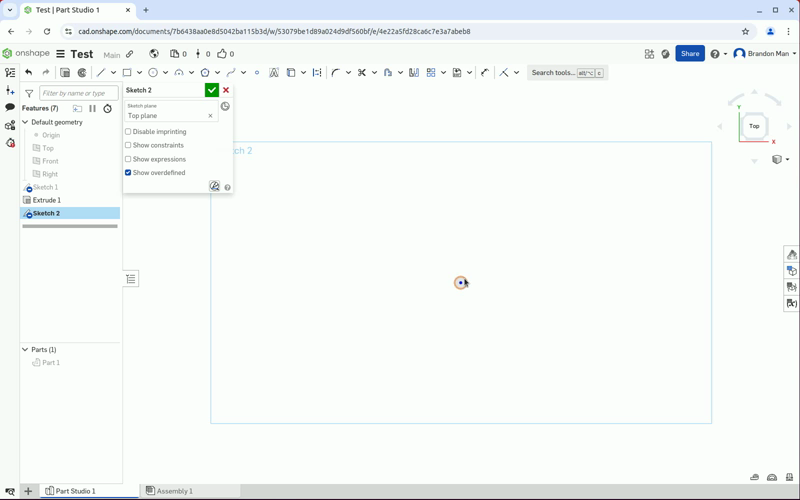
scroll(6)
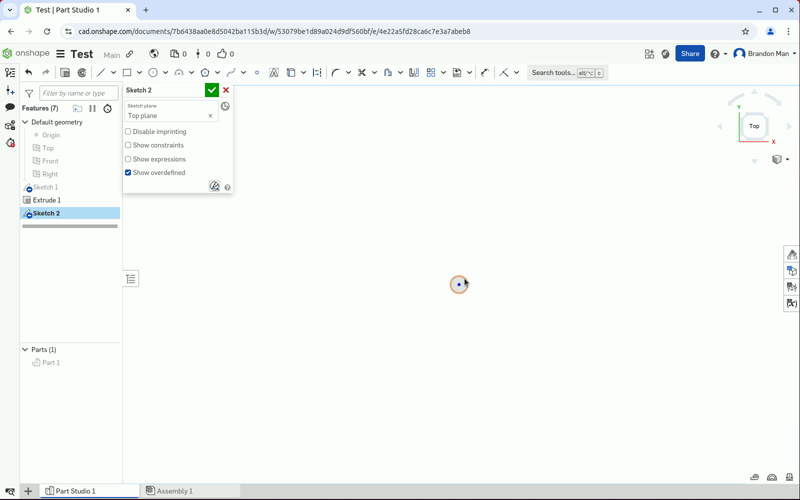
scroll(6)
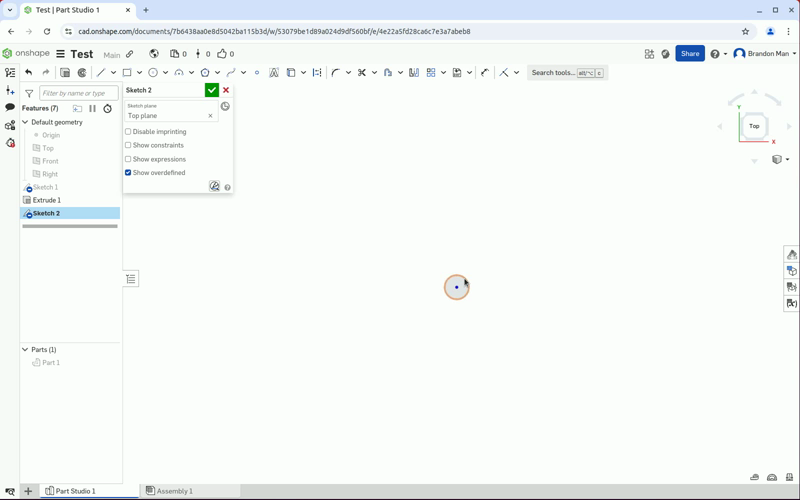
scroll(6)
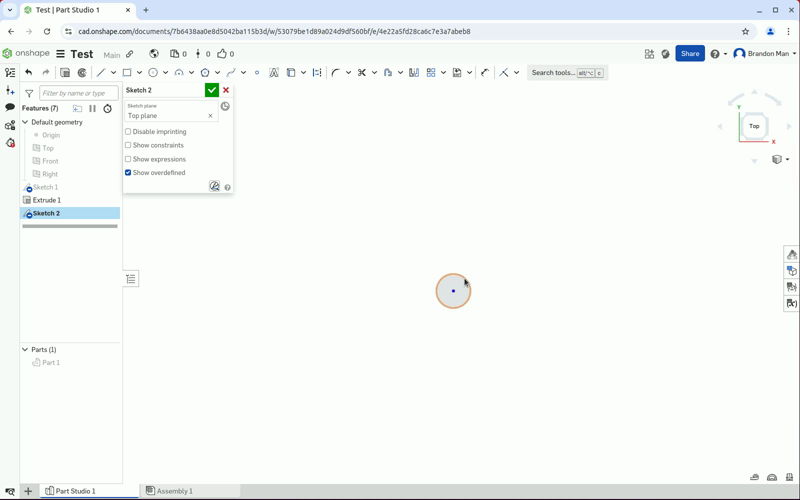
scroll(6)
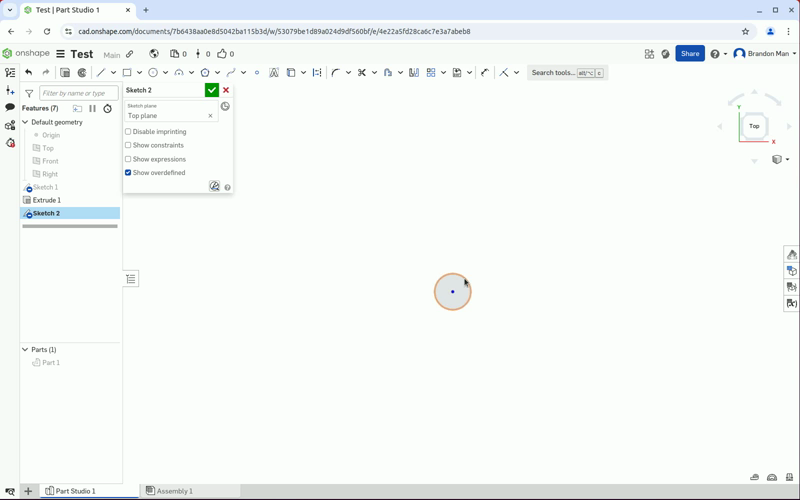
scroll(6)
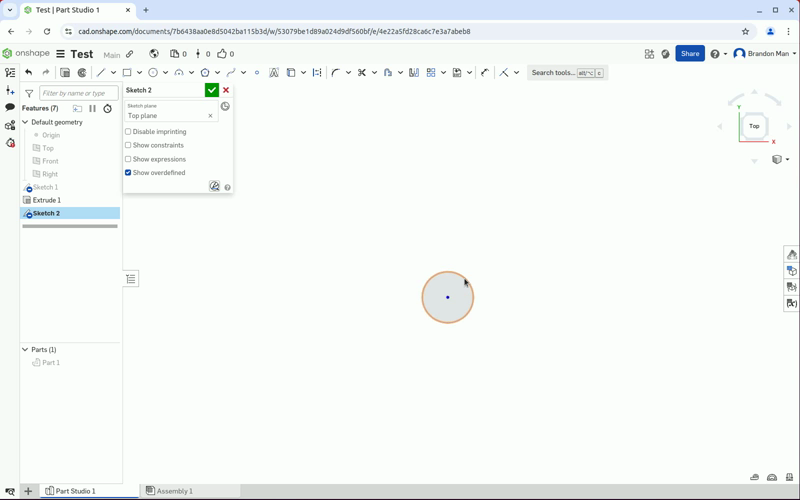
scroll(6)
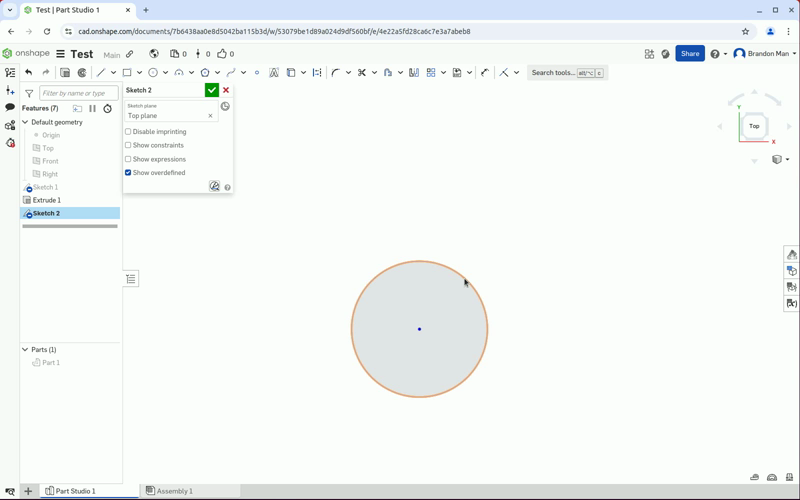
click(464, 278)
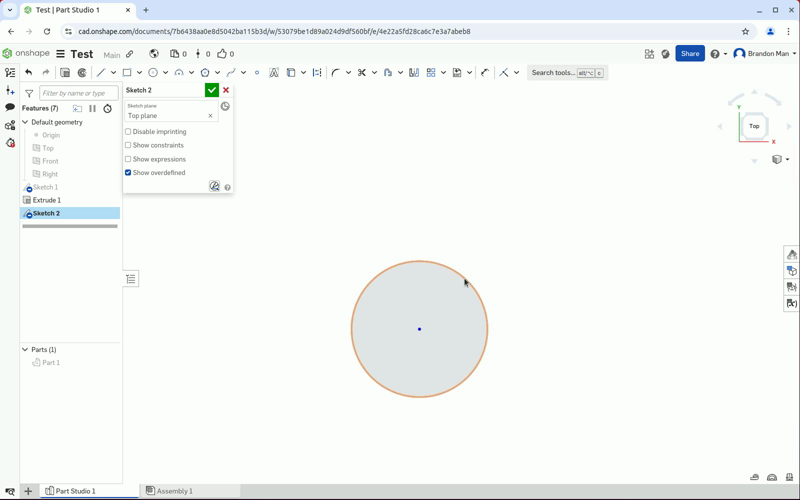
scroll(-6)
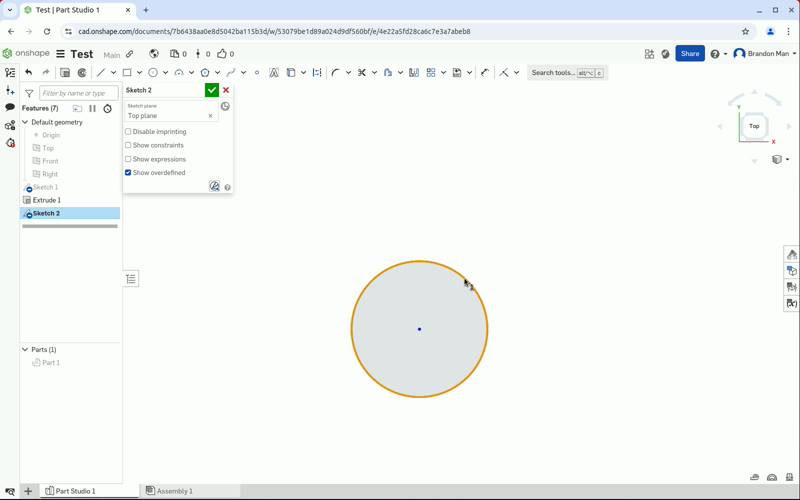
scroll(-6)
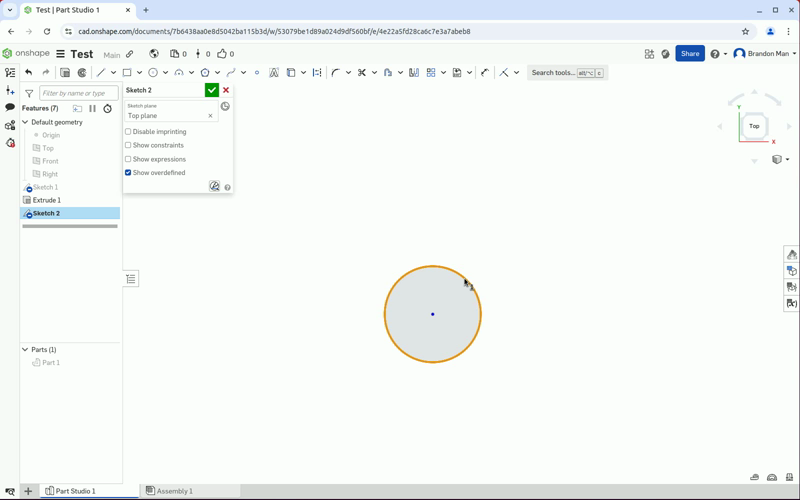
scroll(-6)
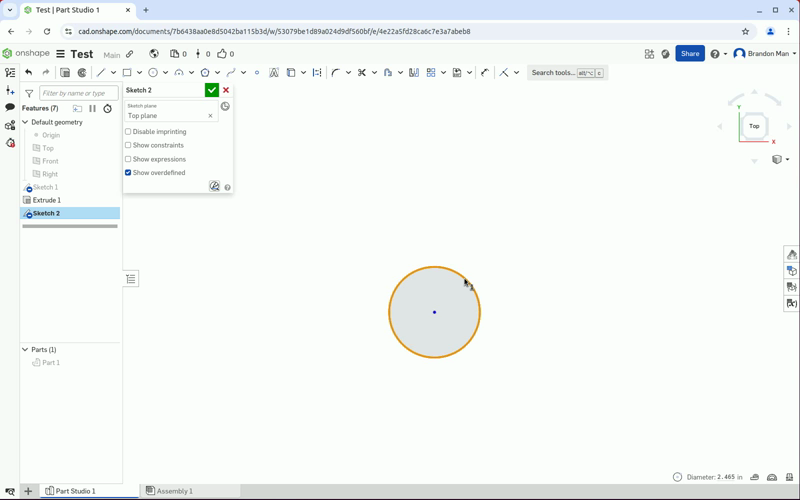
scroll(-6)
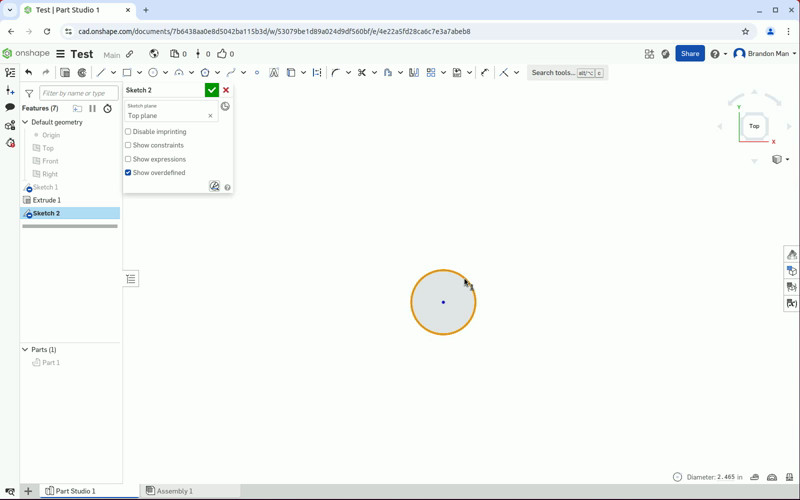
scroll(-6)
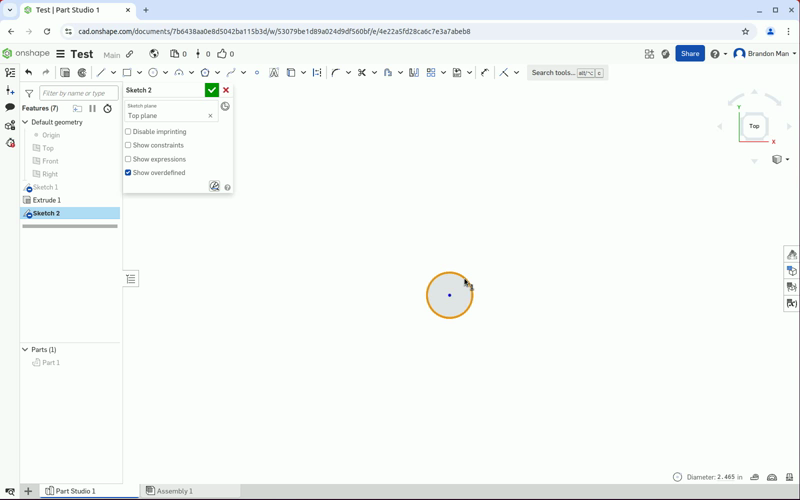
scroll(-6)
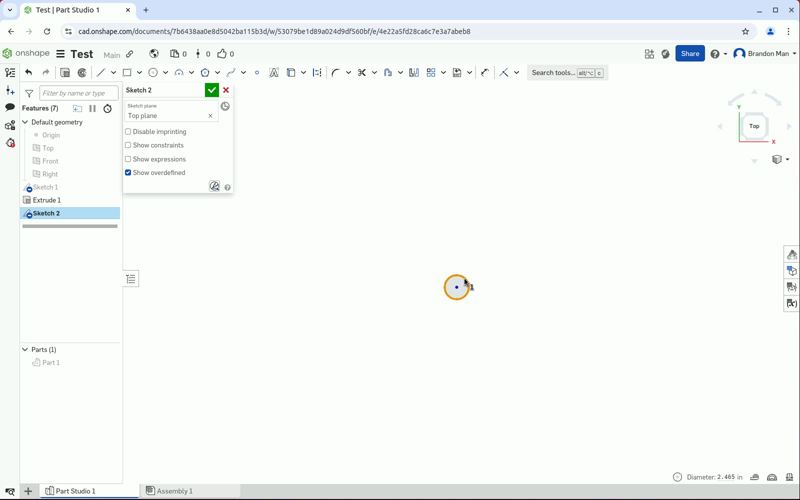
scroll(-6)
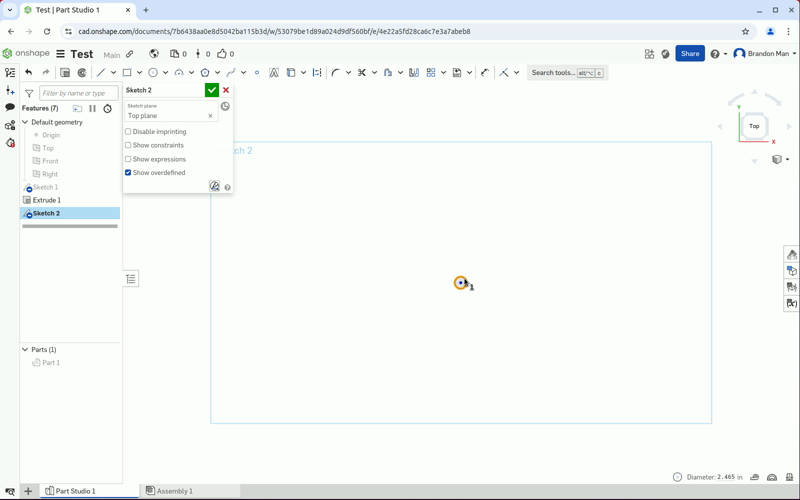
mouse_move(73, 352)
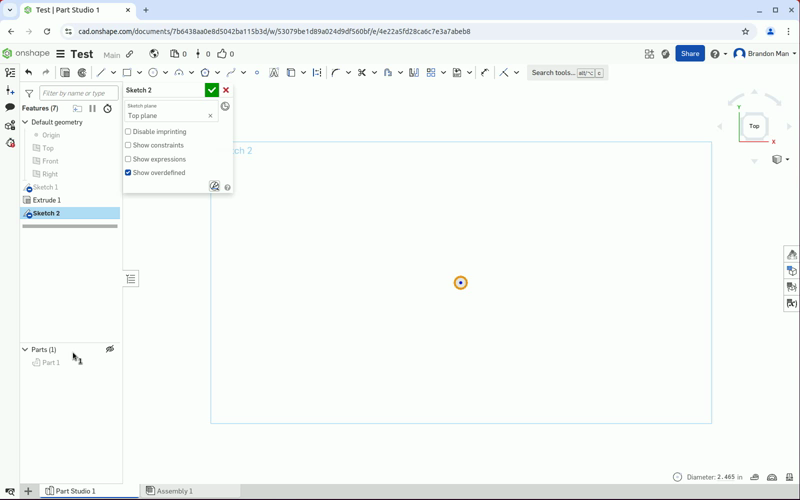
key(shift+y)
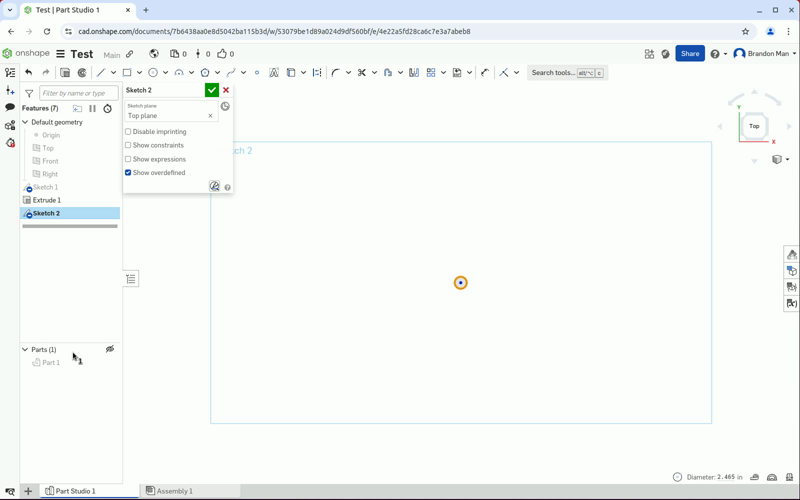
key(shift+e)
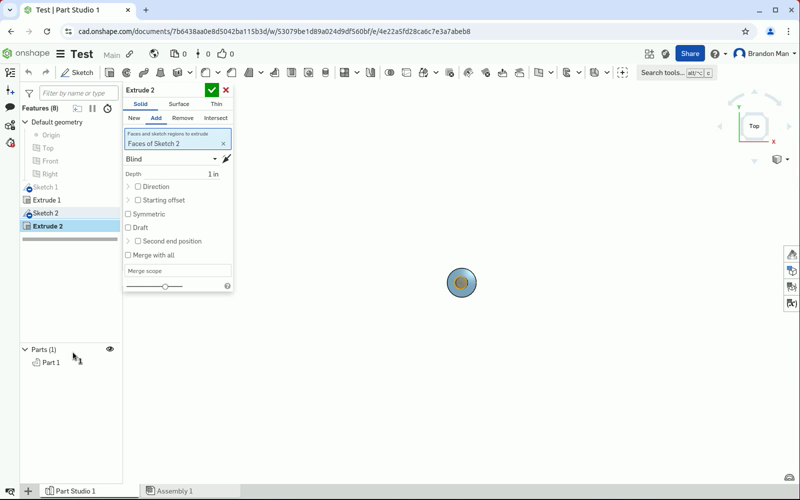
mouse_move(143, 106)
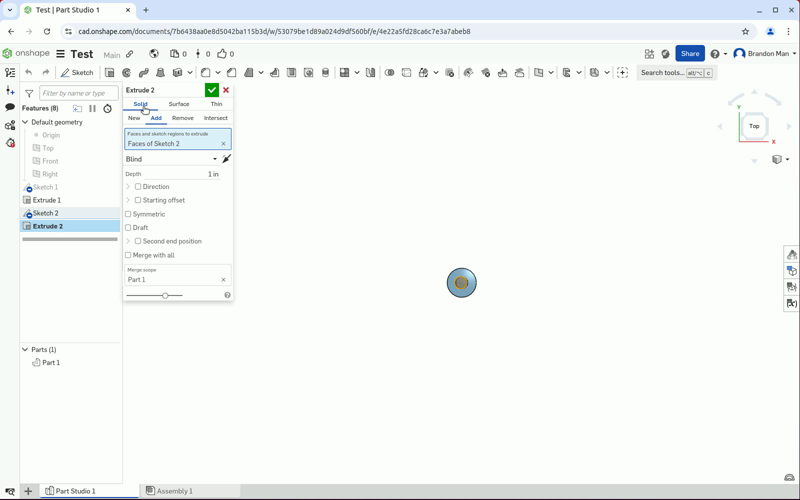
click(143, 106)
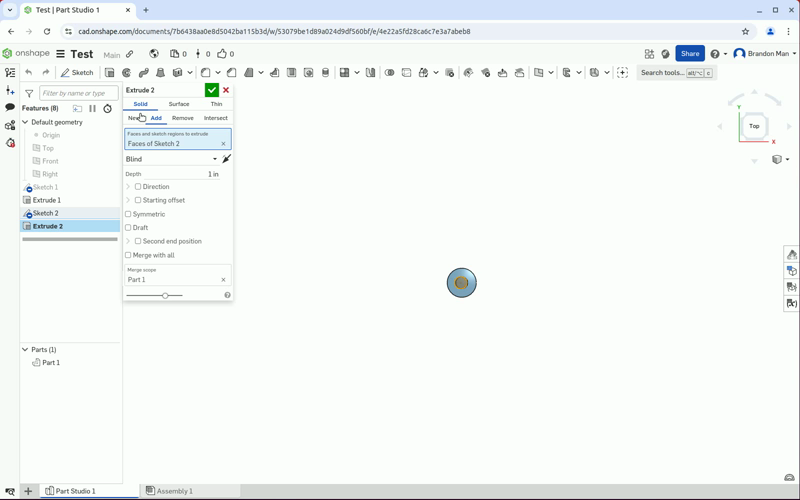
mouse_move(137, 120)
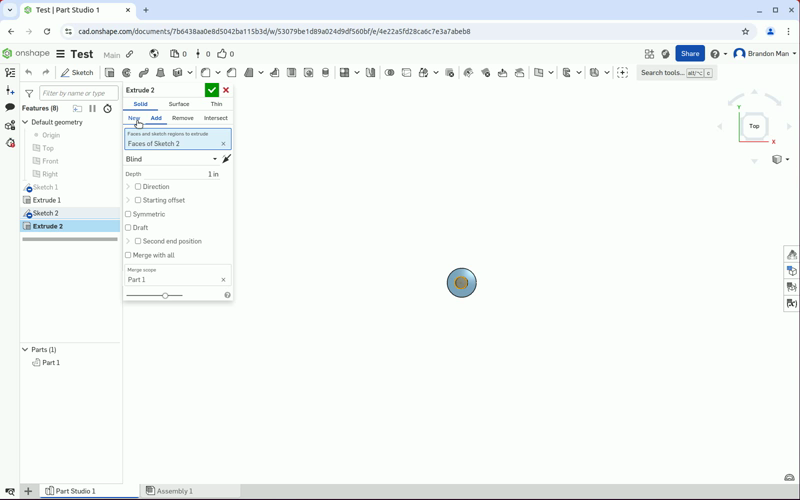
click(137, 120)
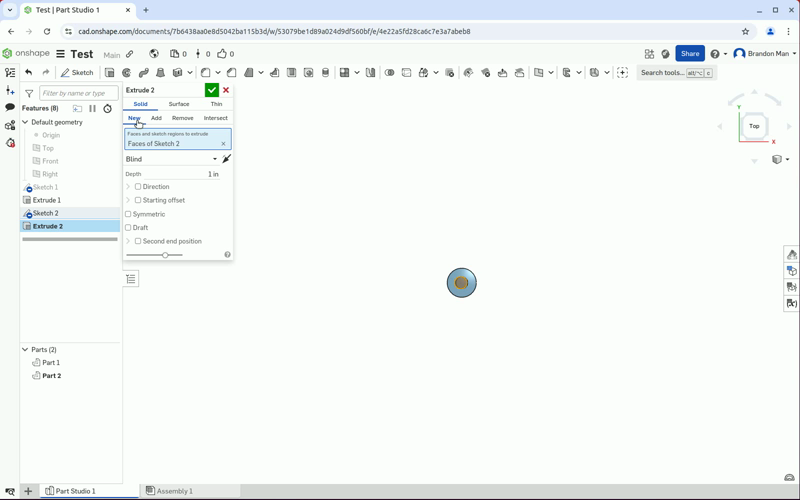
key(tab, 4)
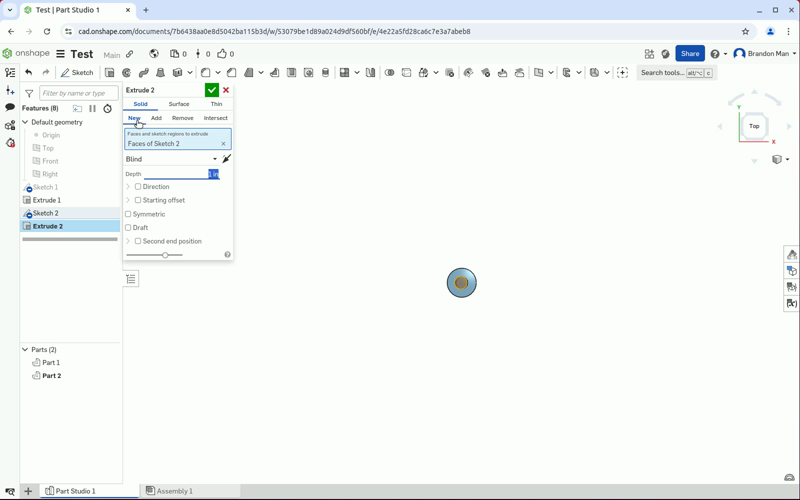
text(1.444)
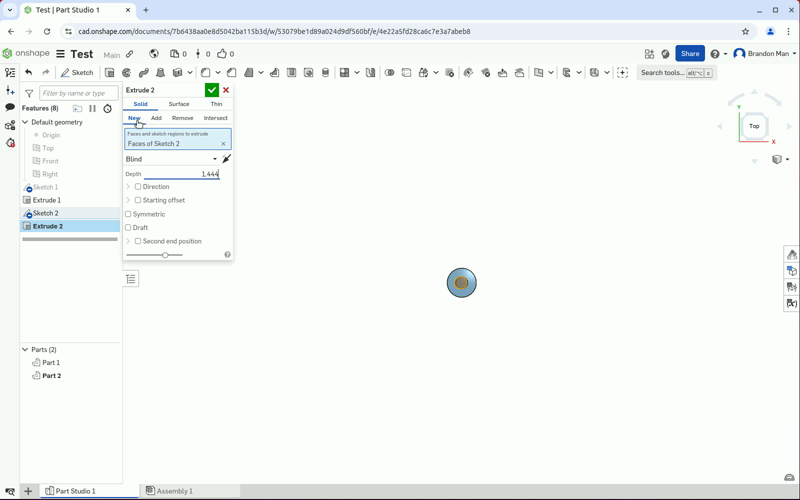
key(enter)
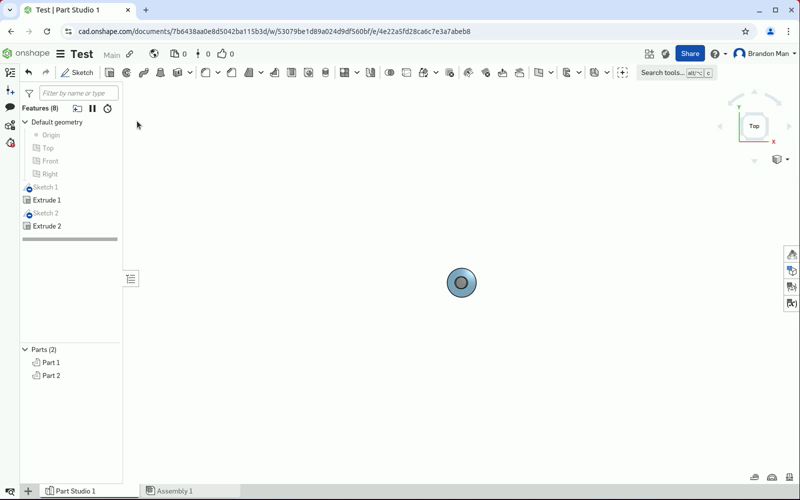
key(shift+h)
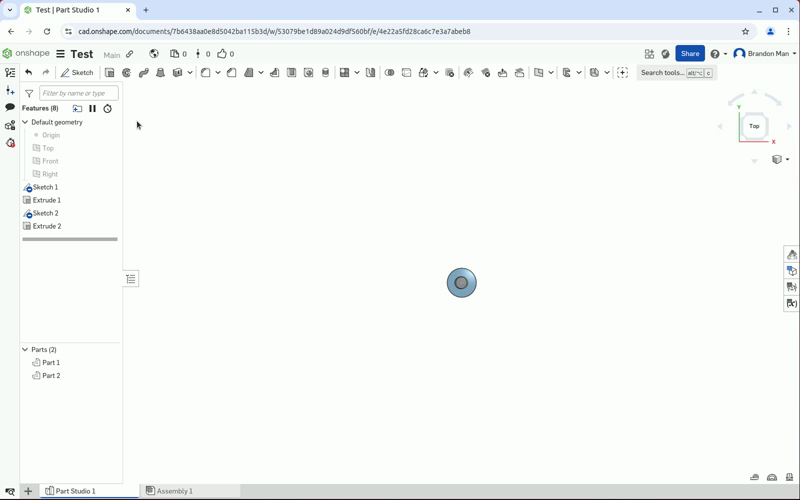
key(shift+h)
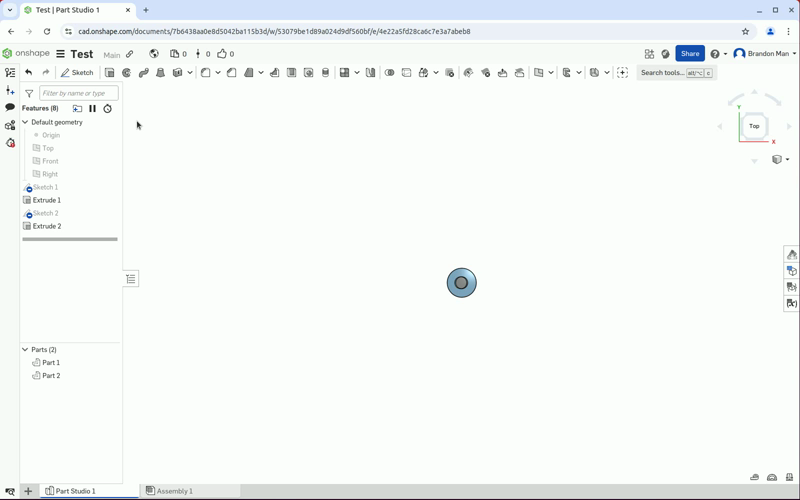
mouse_move(73, 189)
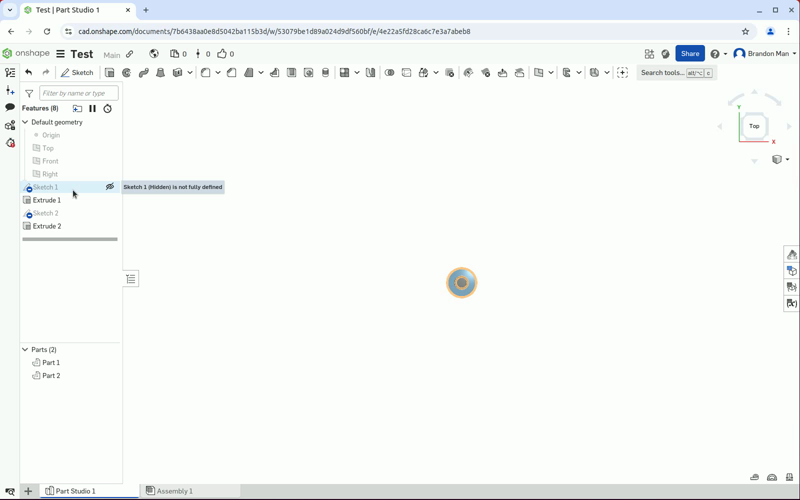
click(73, 189)
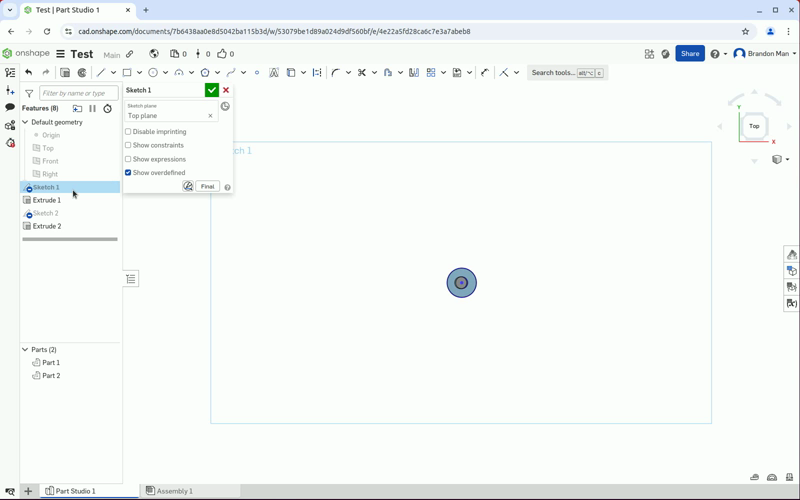
mouse_move(229, 92)
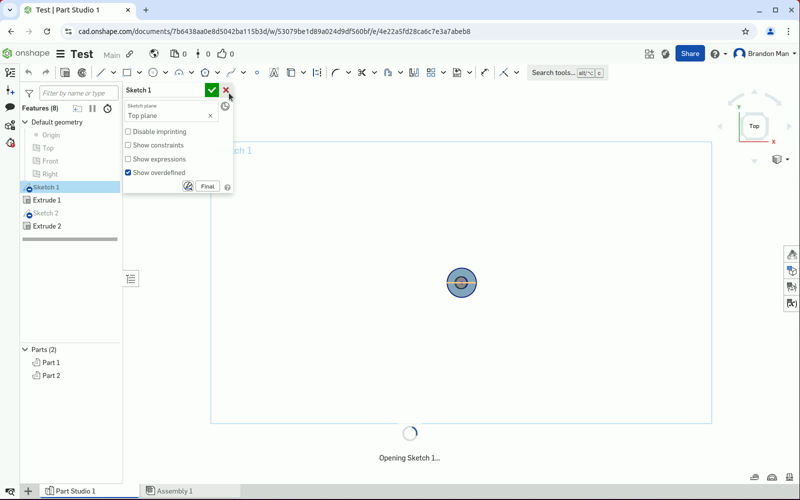
click(229, 92)
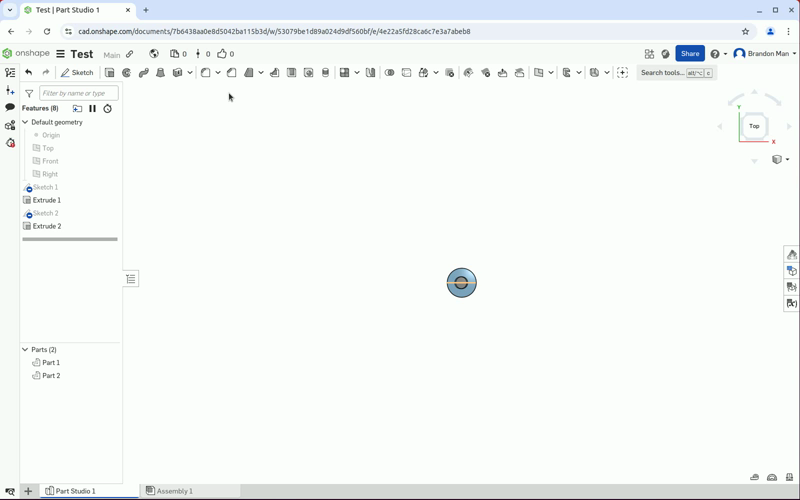
mouse_move(541, 75)
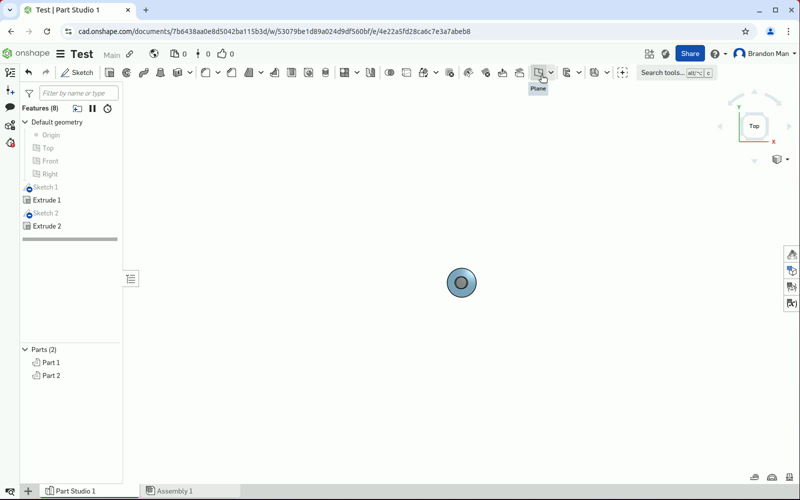
click(541, 75)
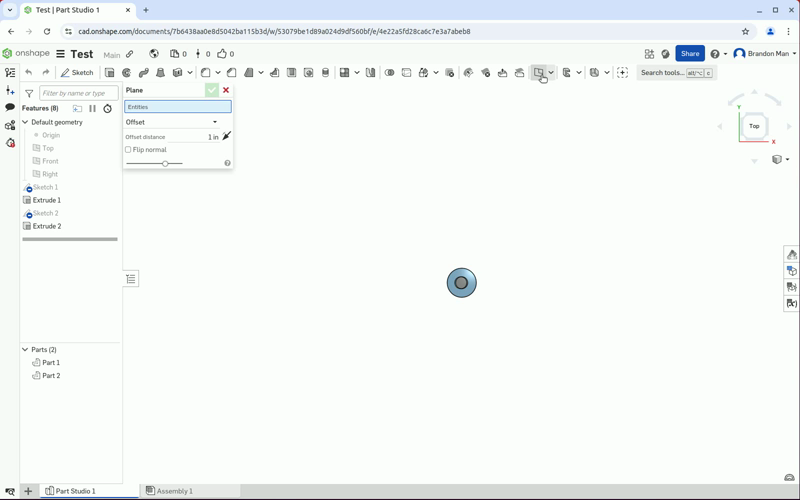
mouse_move(73, 150)
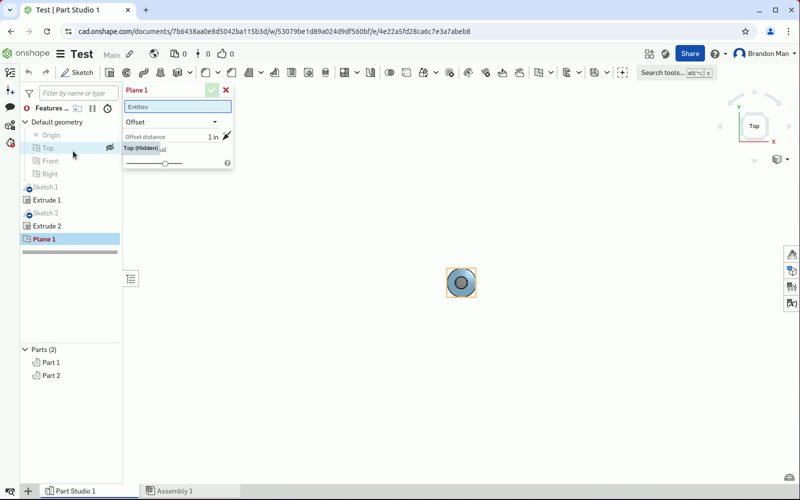
click(73, 150)
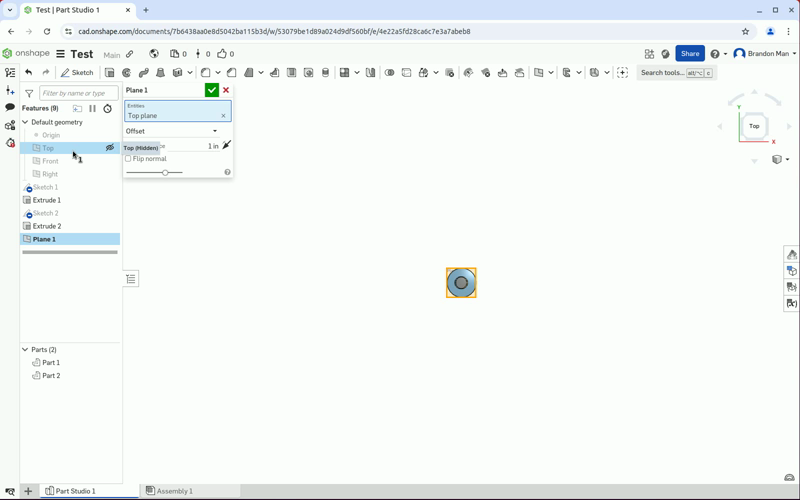
key(tab, 2)
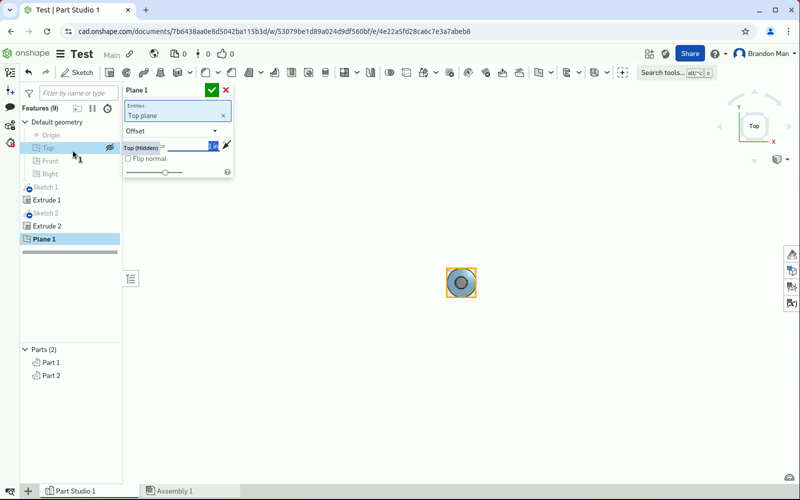
text(1.448)
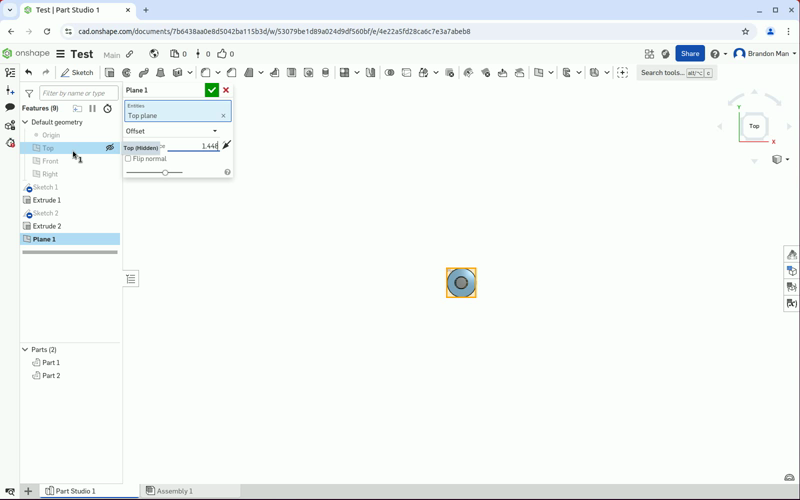
key(enter, 2)
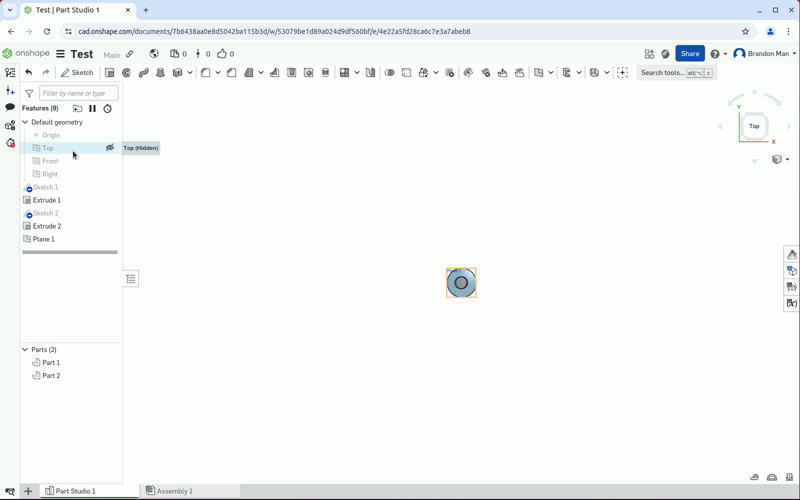
key(shift+s)
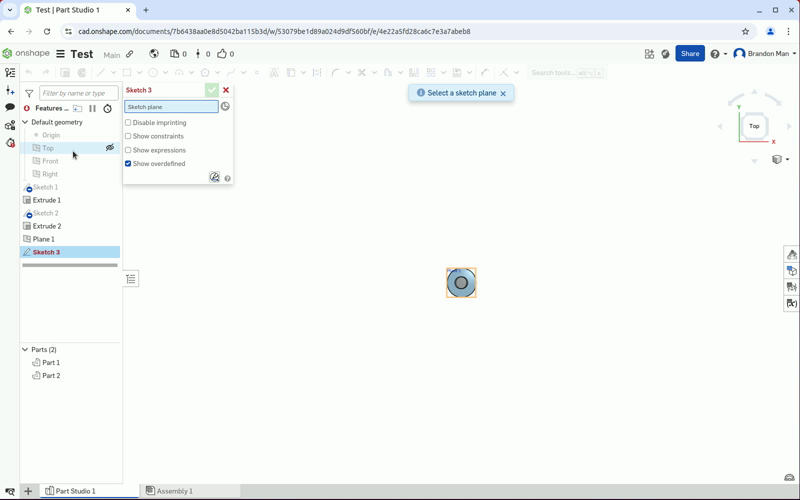
mouse_move(73, 241)
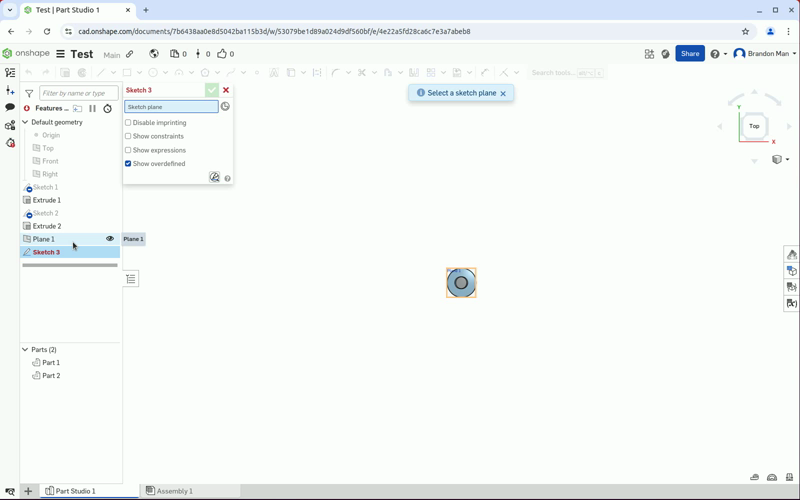
click(73, 241)
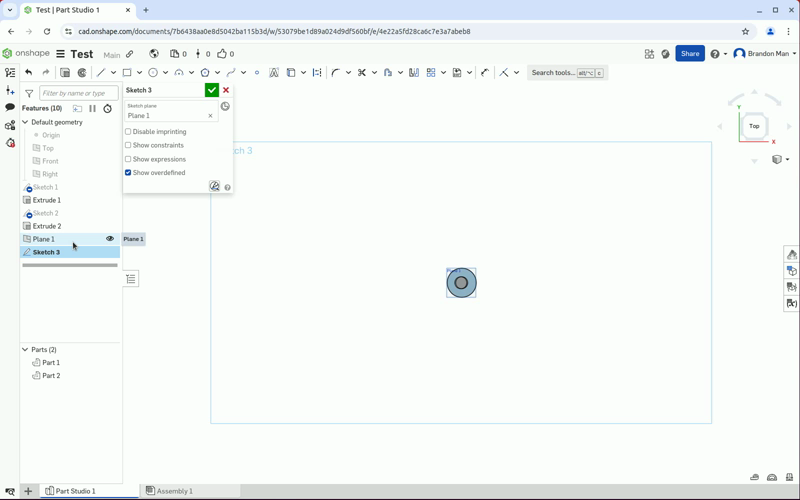
mouse_move(73, 352)
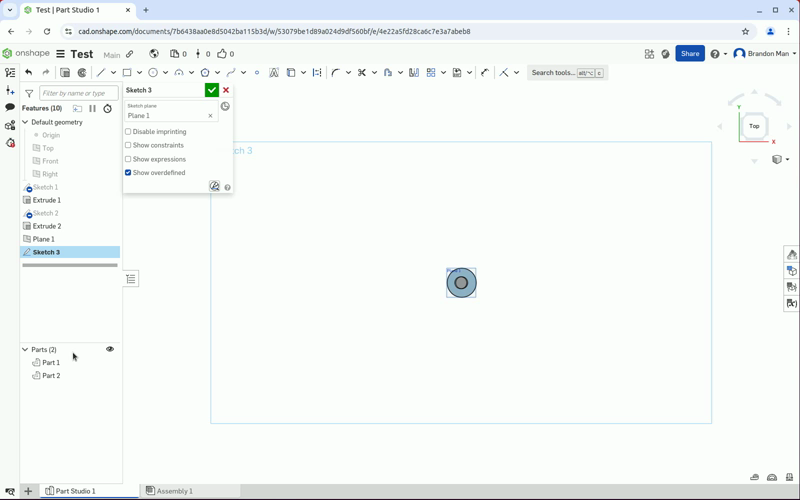
key(y)
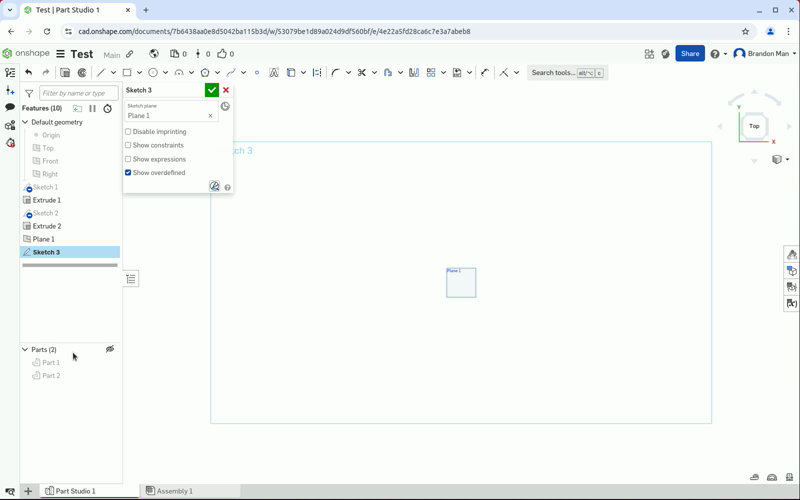
key(c)
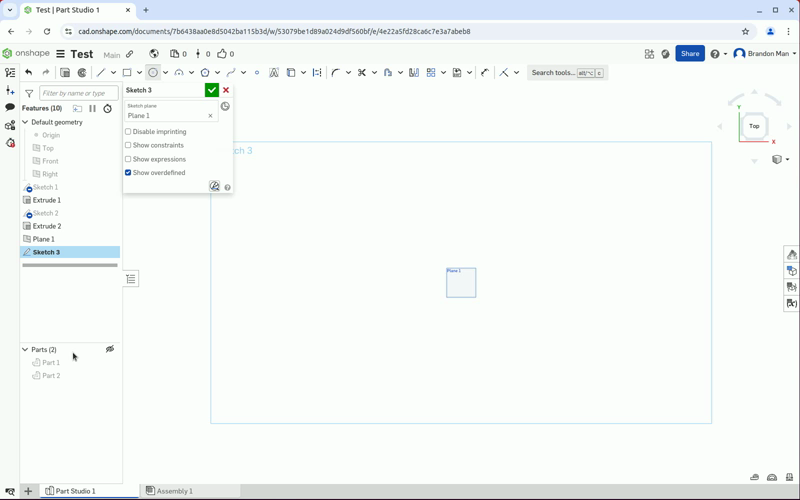
key_down(shift)
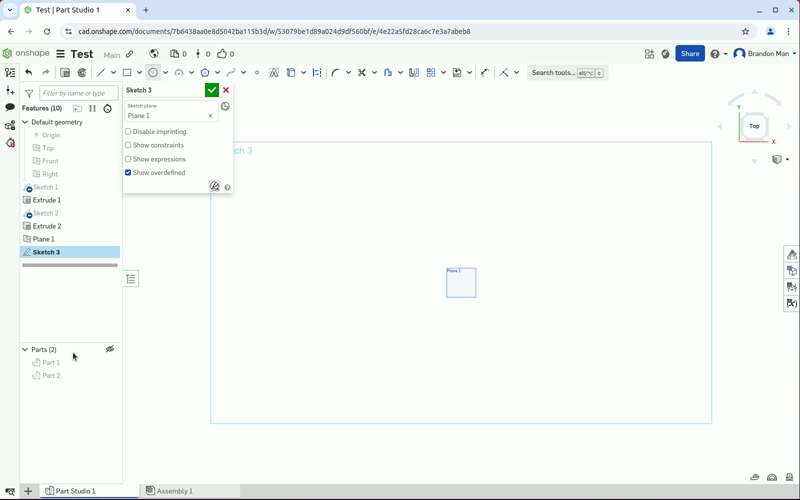
mouse_move(460, 282)
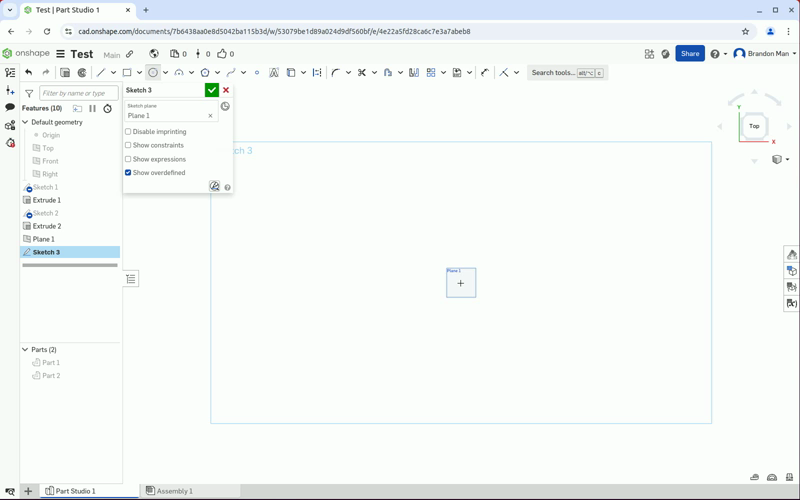
click(460, 282)
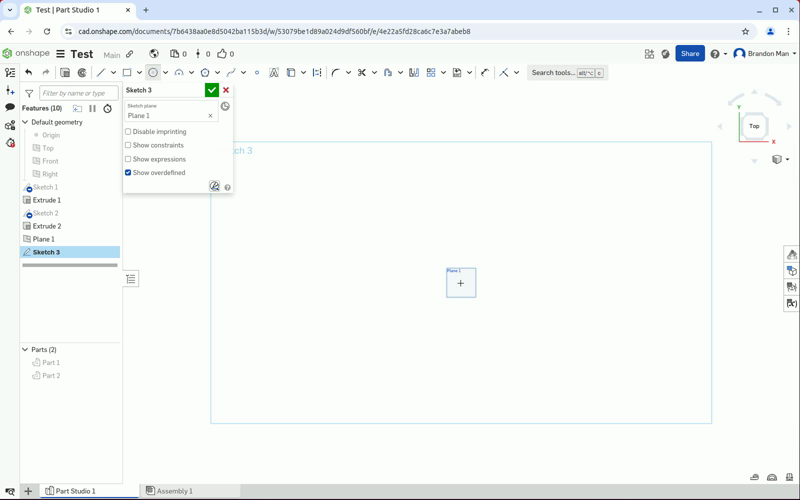
key_up(shift)
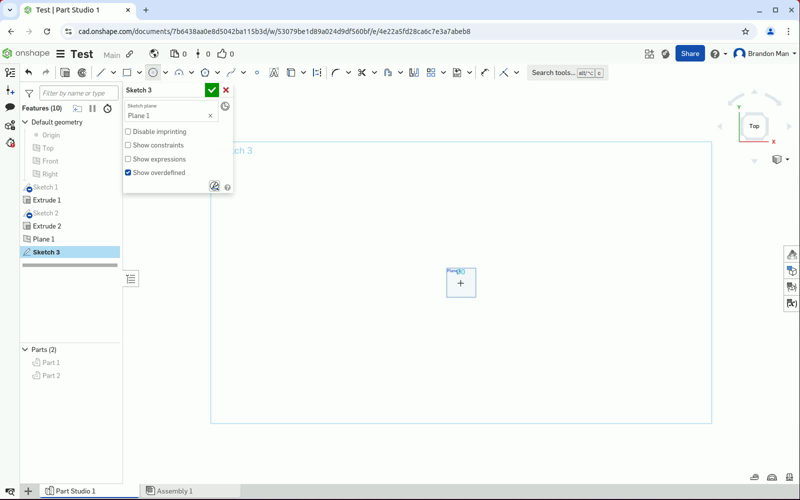
mouse_move(466, 282)
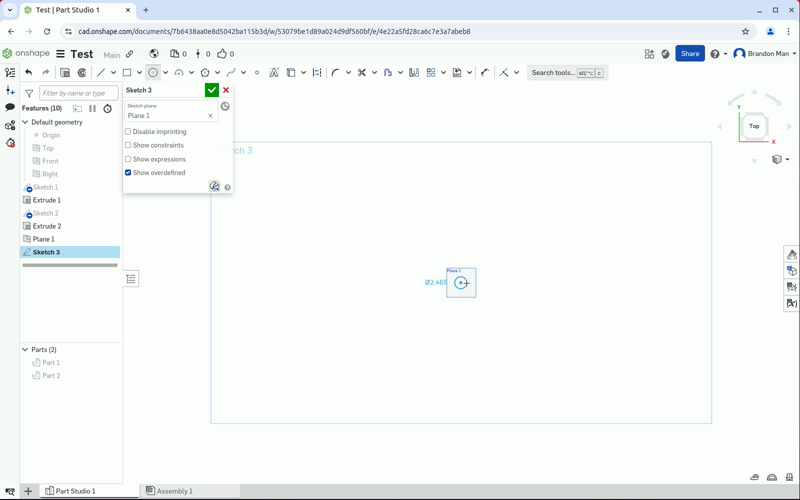
click(466, 282)
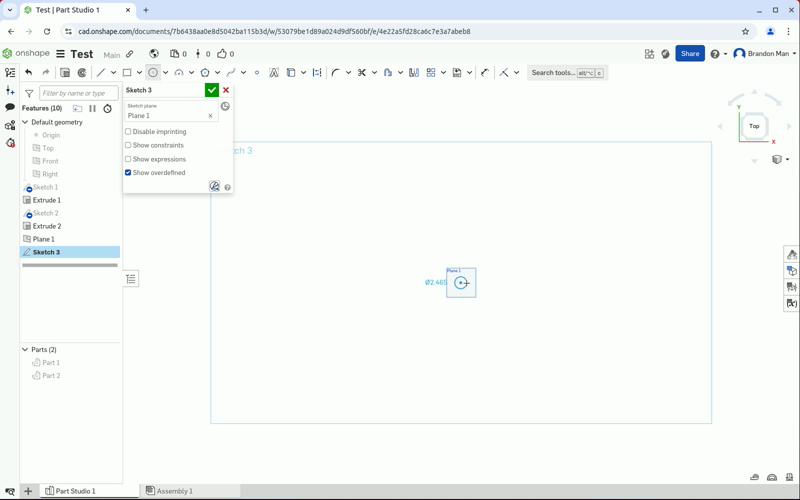
key(esc)
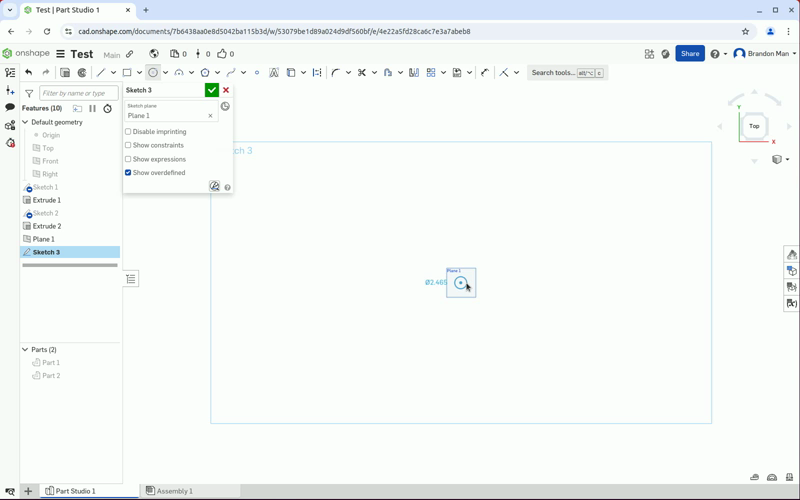
mouse_move(457, 287)
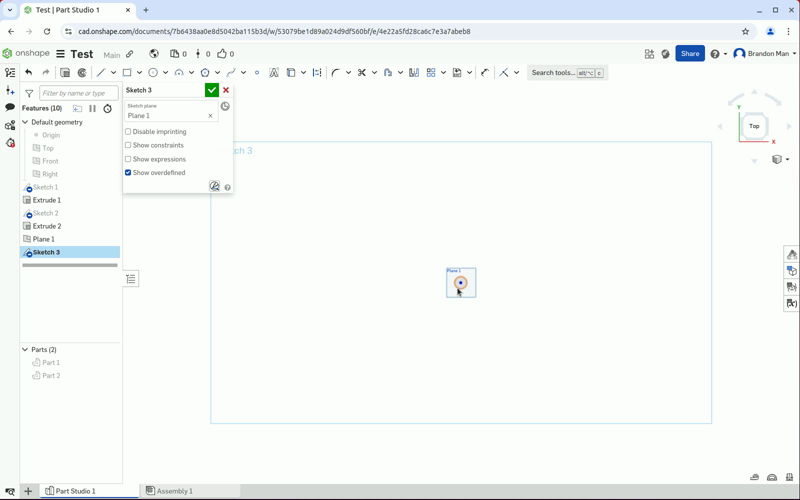
scroll(6)
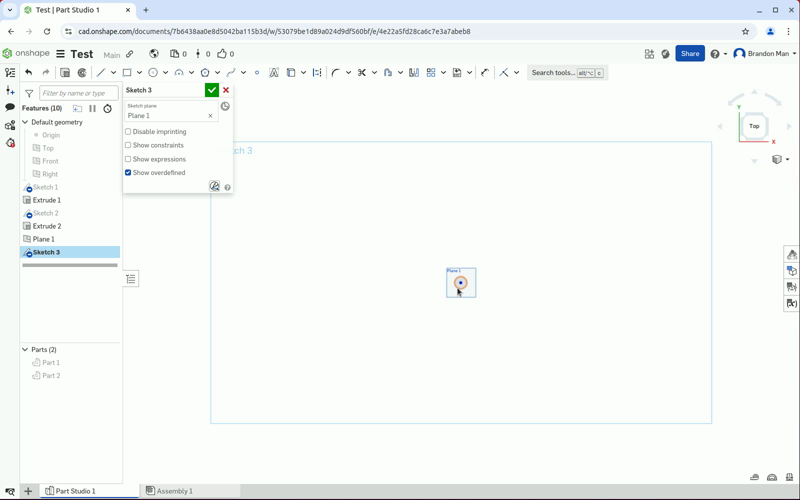
scroll(6)
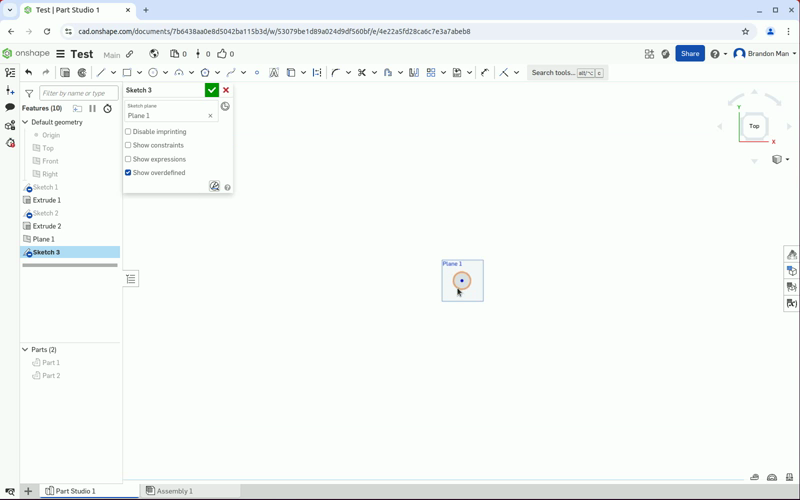
scroll(6)
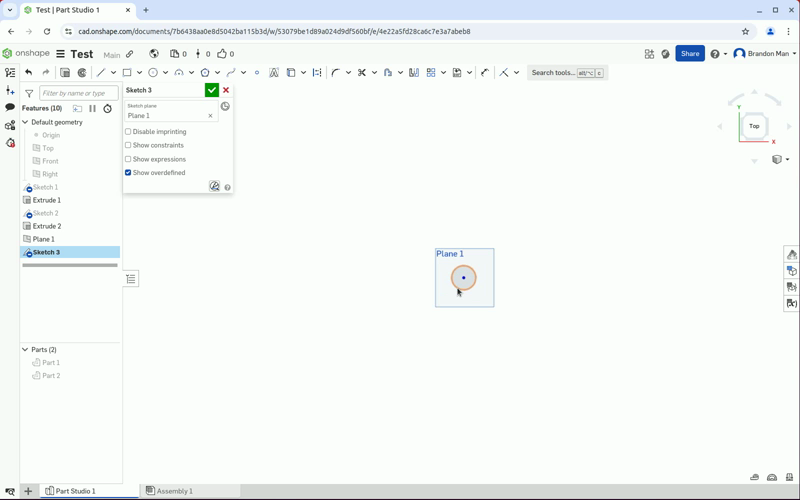
scroll(6)
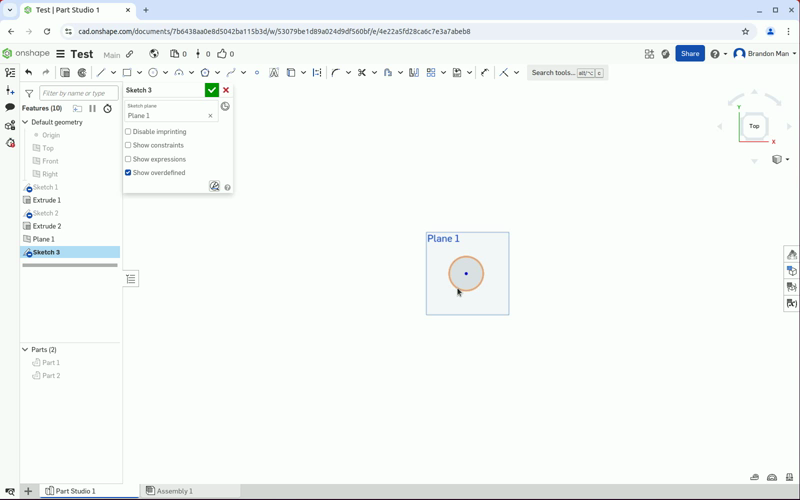
scroll(6)
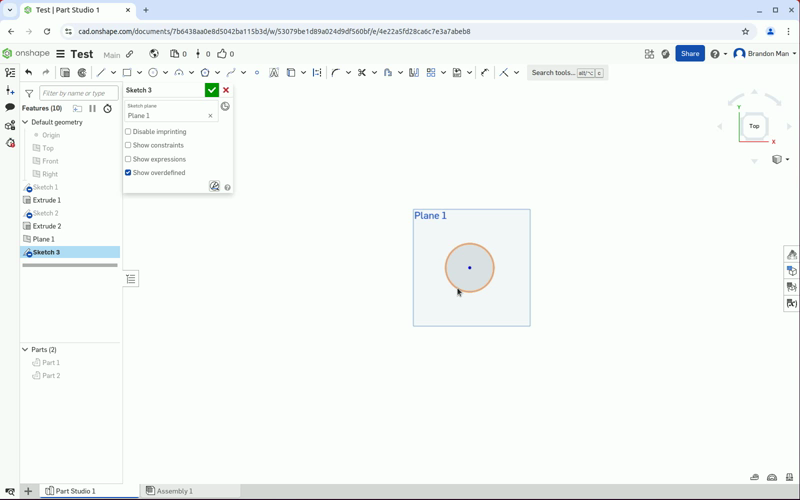
scroll(6)
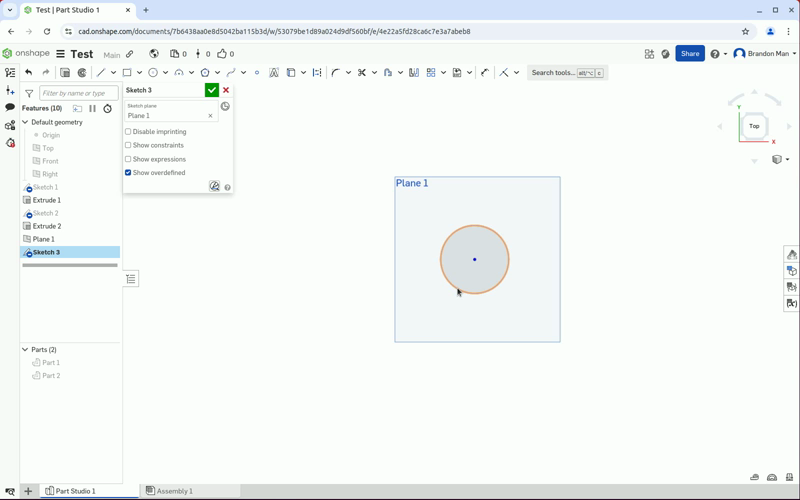
scroll(6)
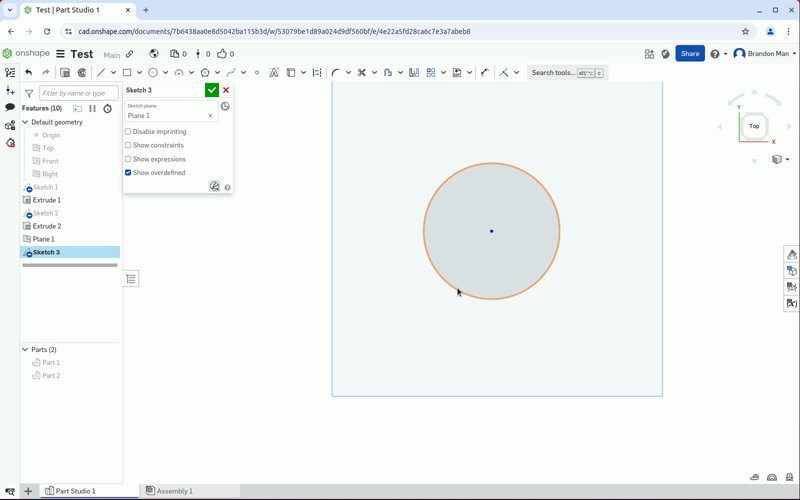
click(457, 287)
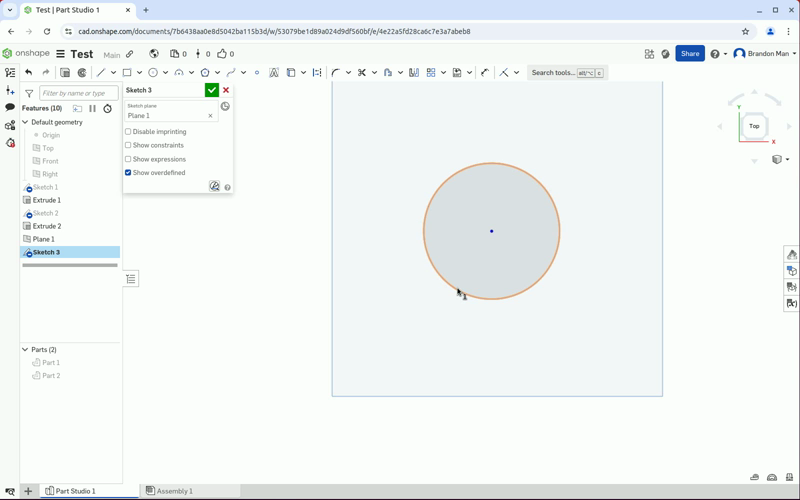
scroll(-6)
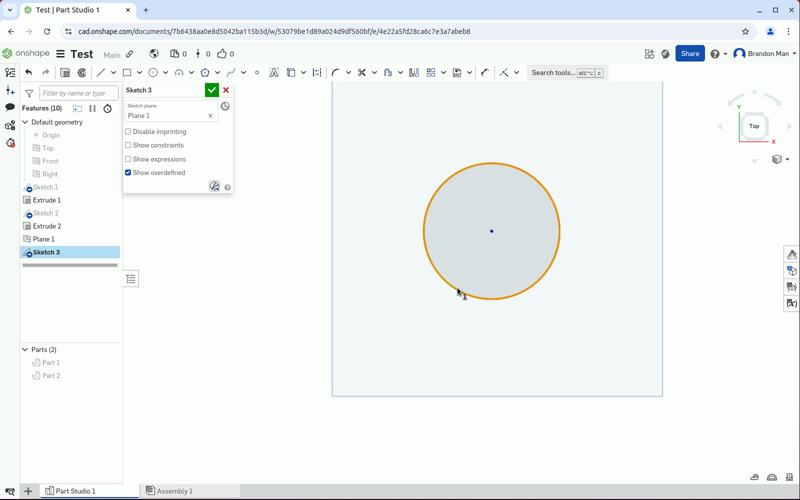
scroll(-6)
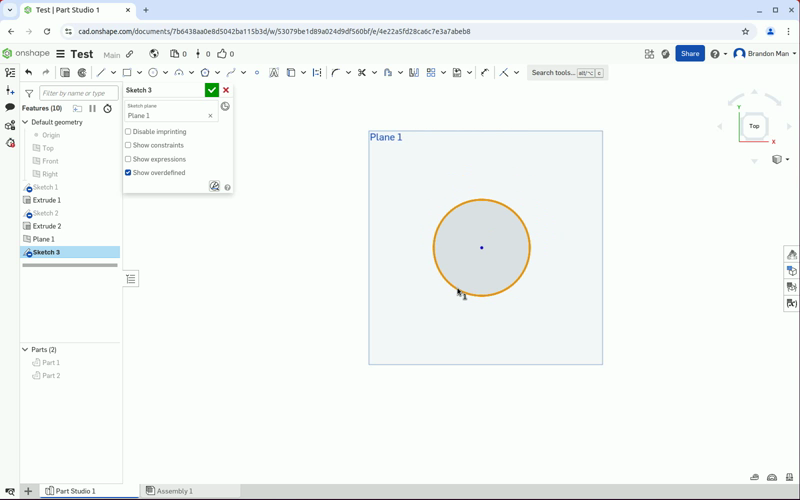
scroll(-6)
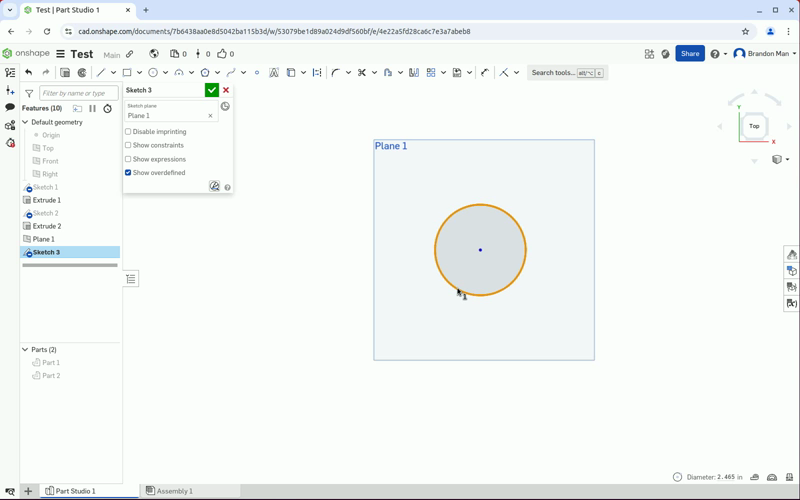
scroll(-6)
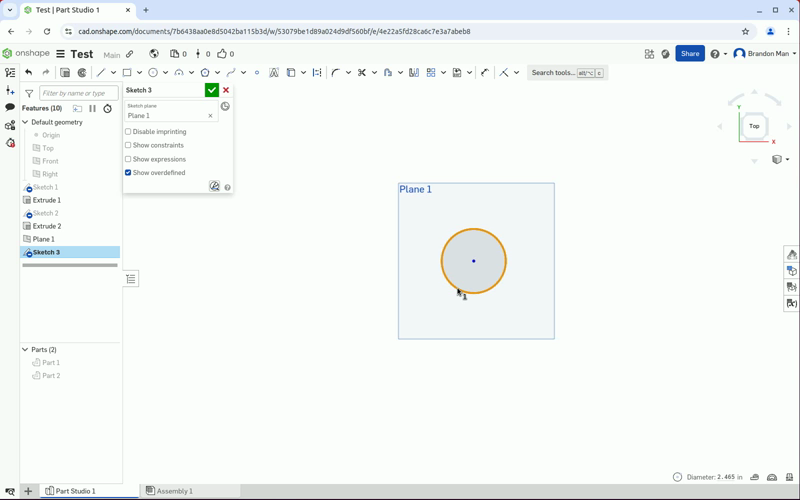
scroll(-6)
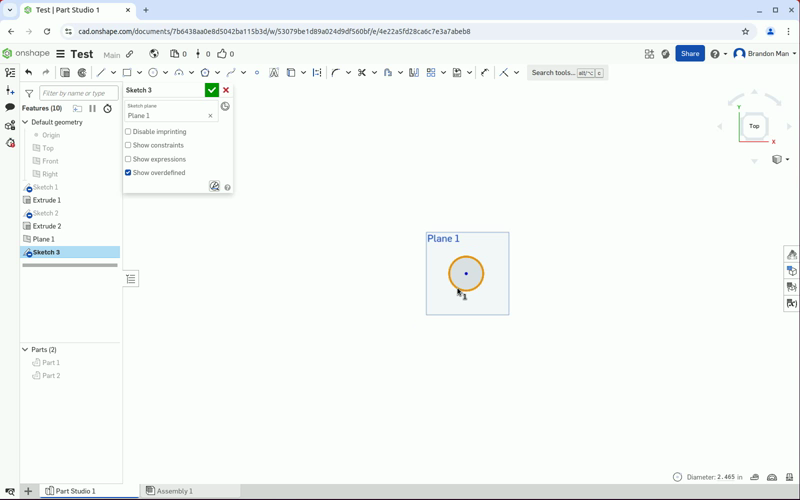
scroll(-6)
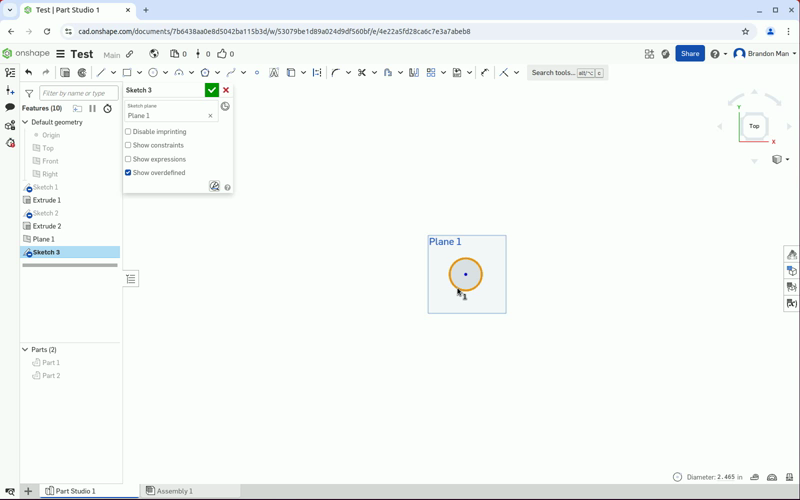
scroll(-6)
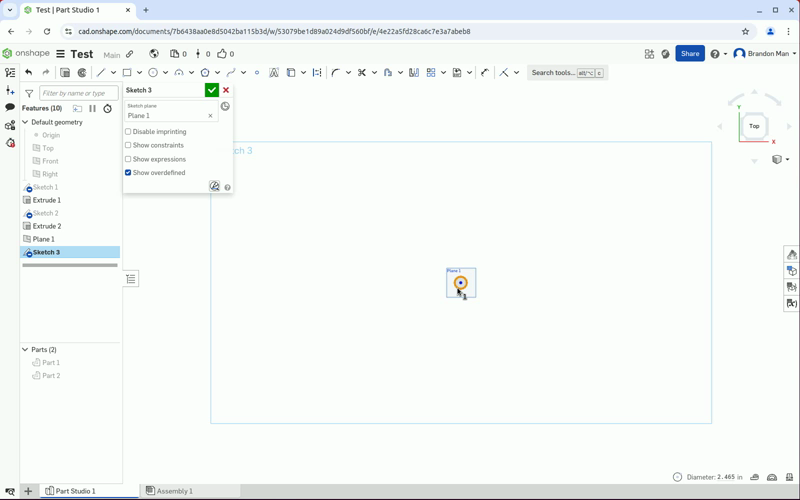
mouse_move(73, 352)
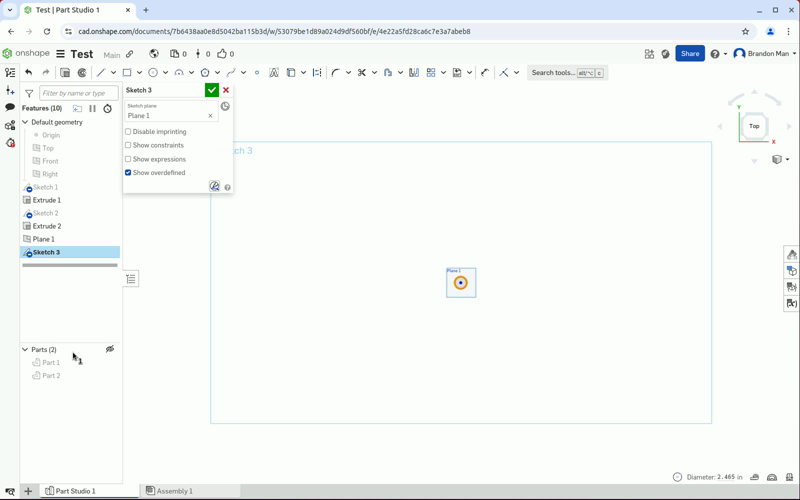
key(shift+y)
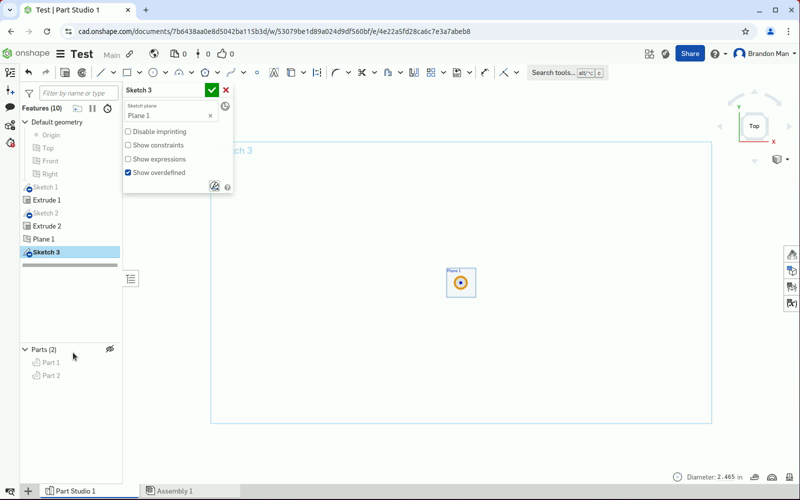
key(shift+e)
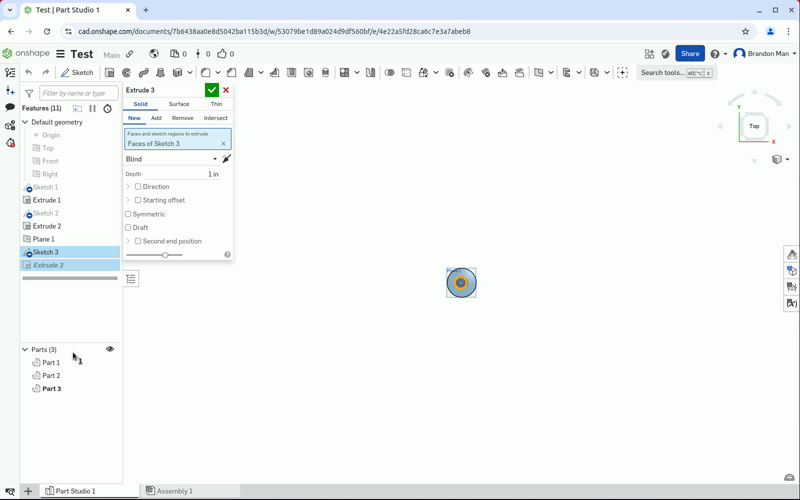
mouse_move(143, 106)
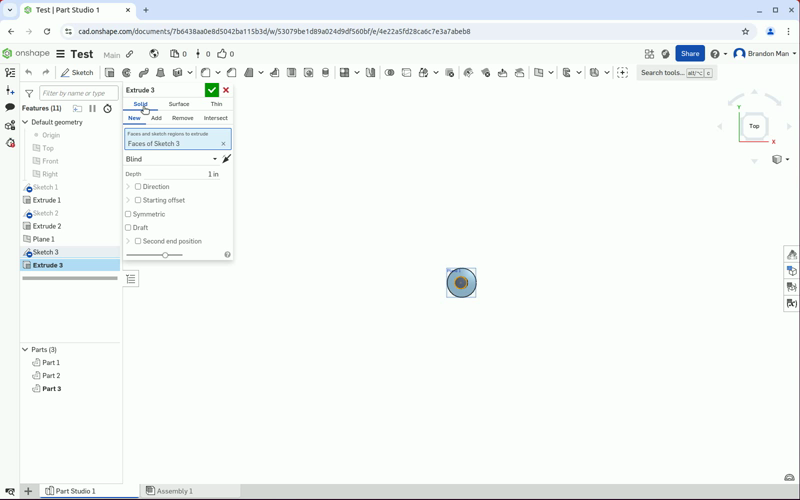
click(143, 106)
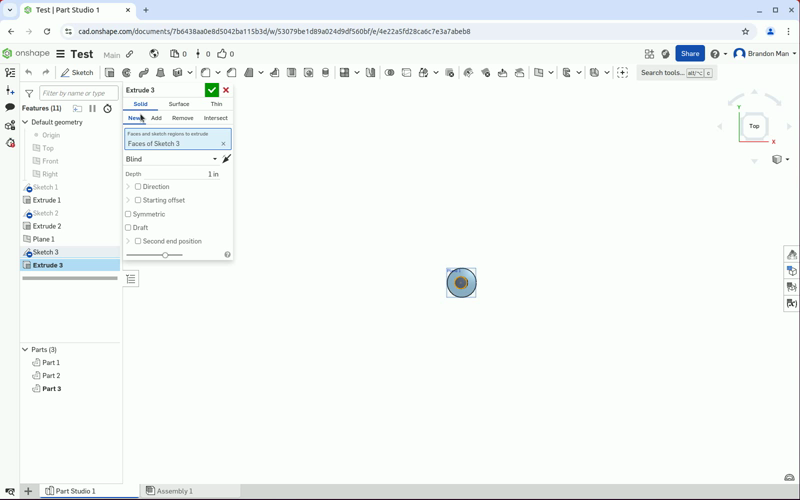
mouse_move(137, 120)
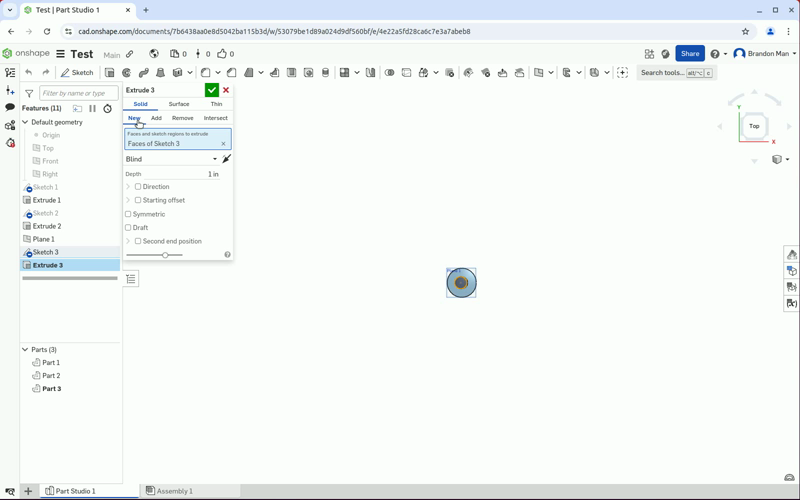
click(137, 120)
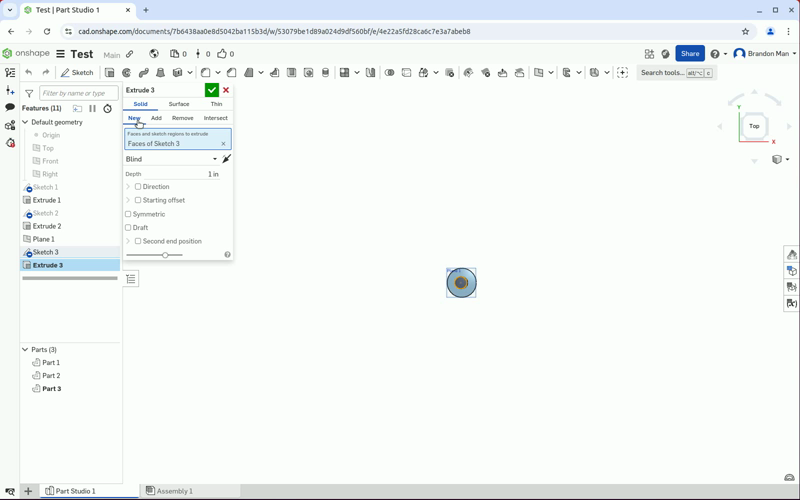
key(tab, 4)
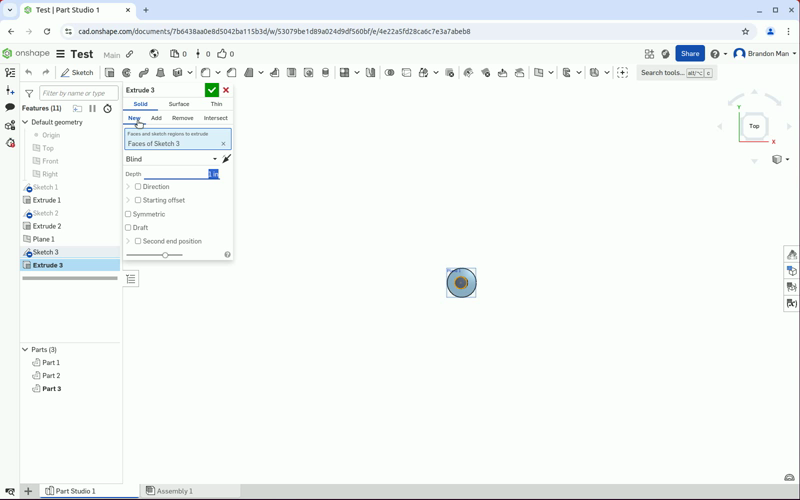
text(21.664)
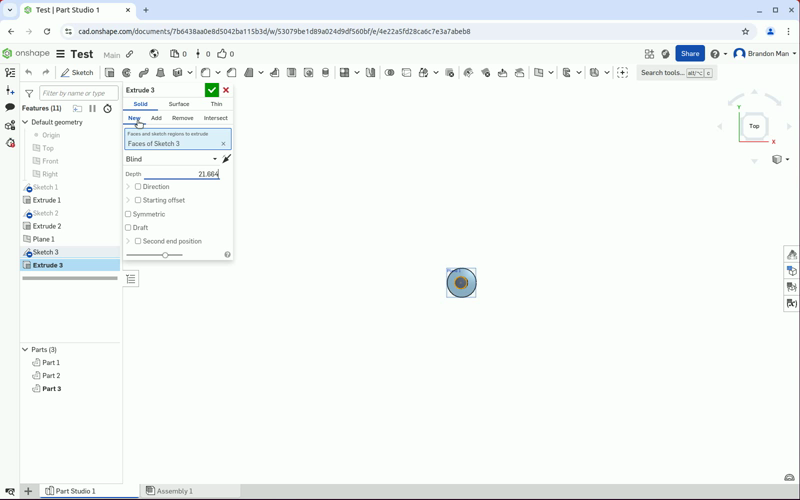
key(enter)
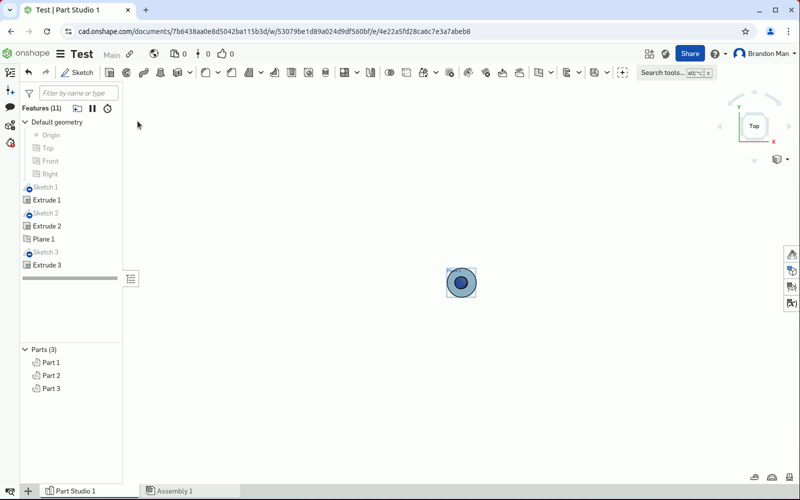
key(shift+h)
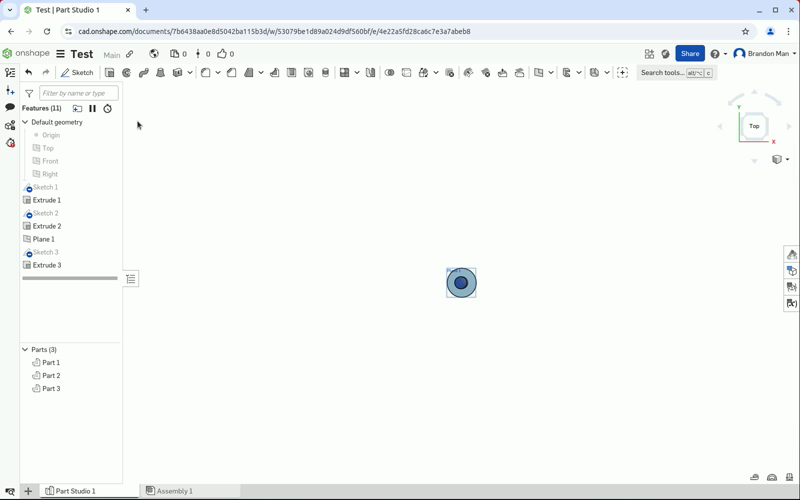
key(shift+h)
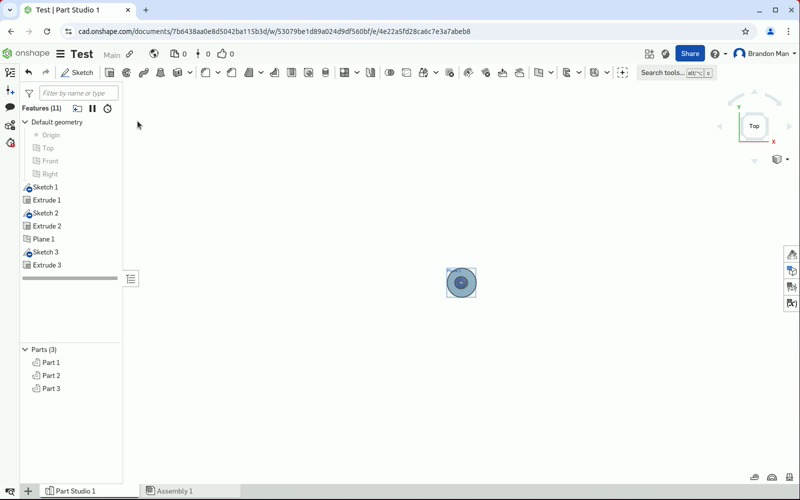
key(shift+7)
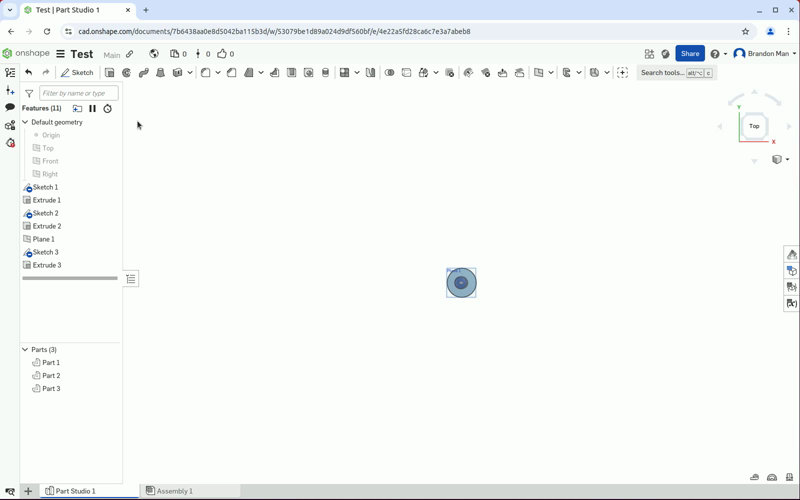
key(up, 3)
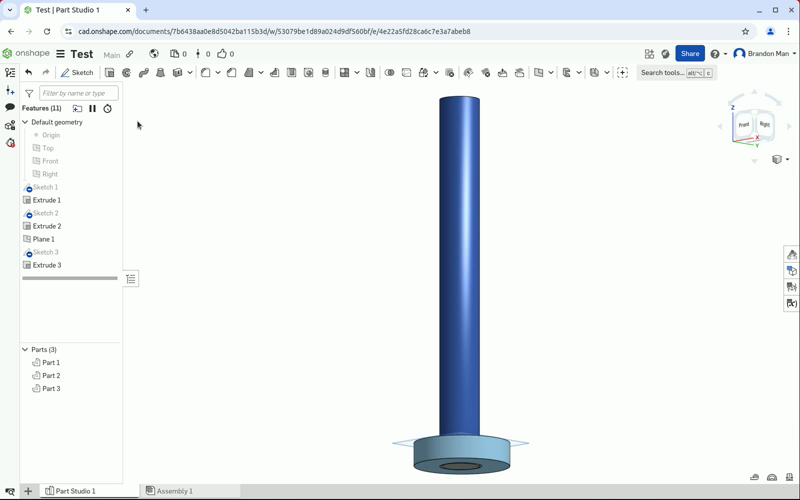
key(left, 3)
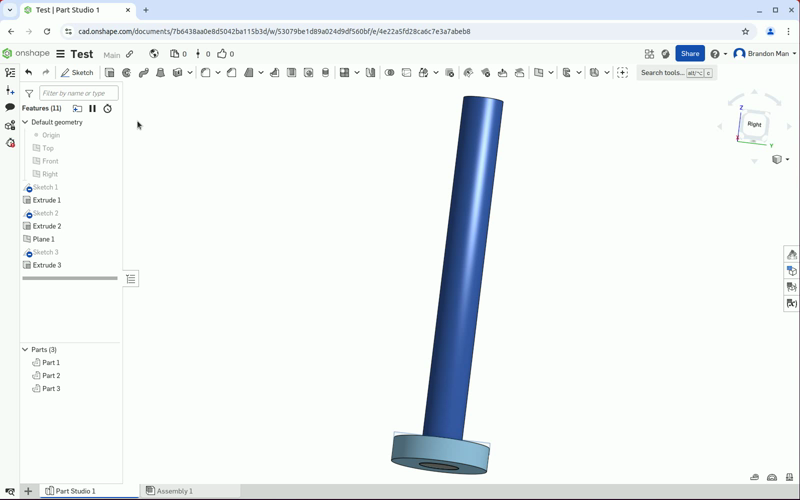
key(right, 3)
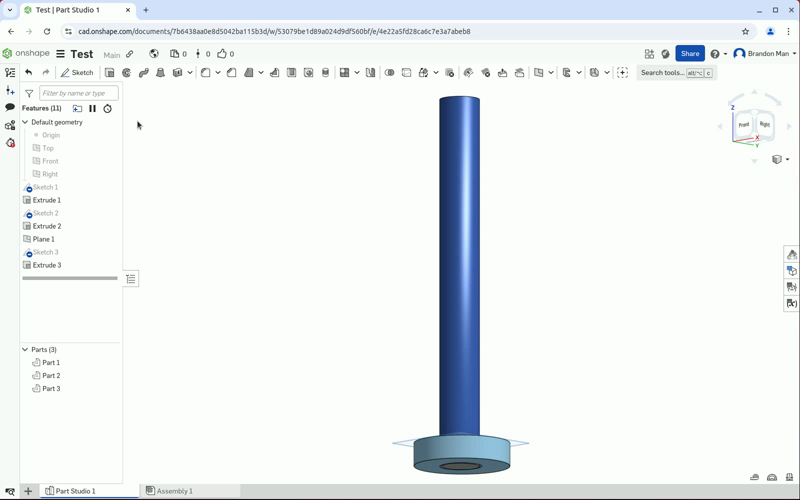
key(down, 3)
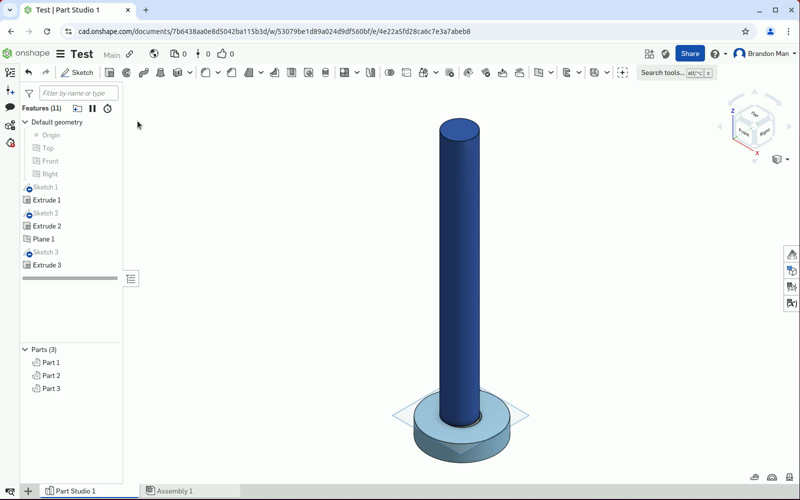
mouse_move(73, 189)
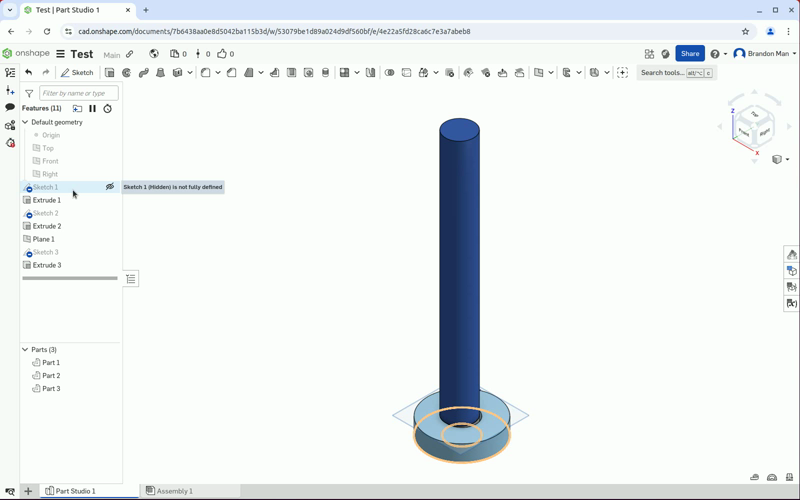
click(73, 189)